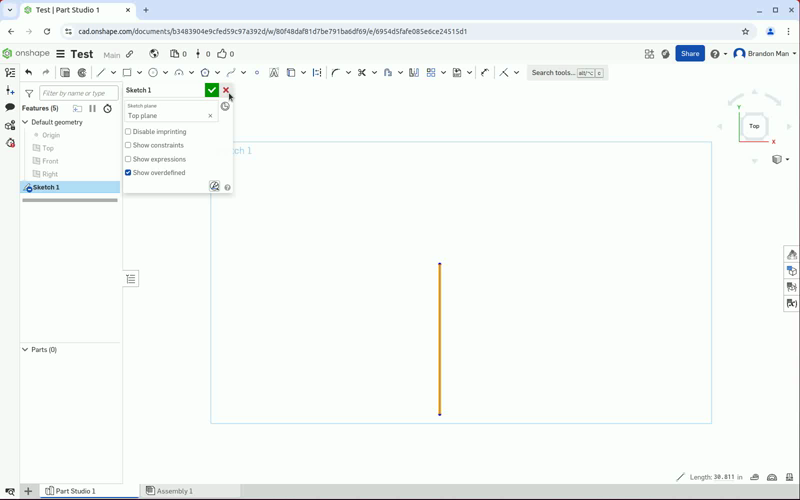
key(shift+h)
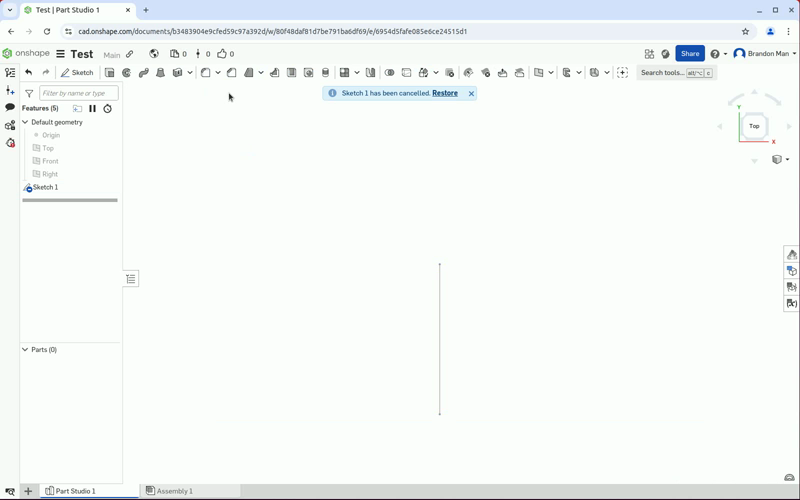
key(shift+s)
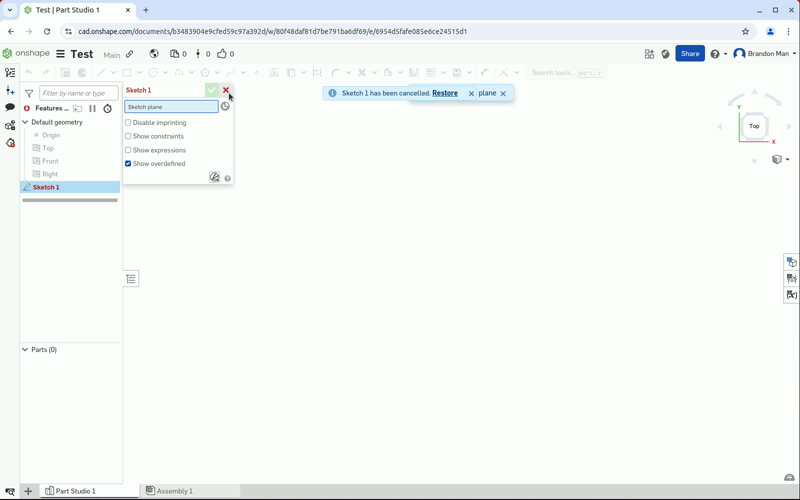
mouse_move(73, 150)
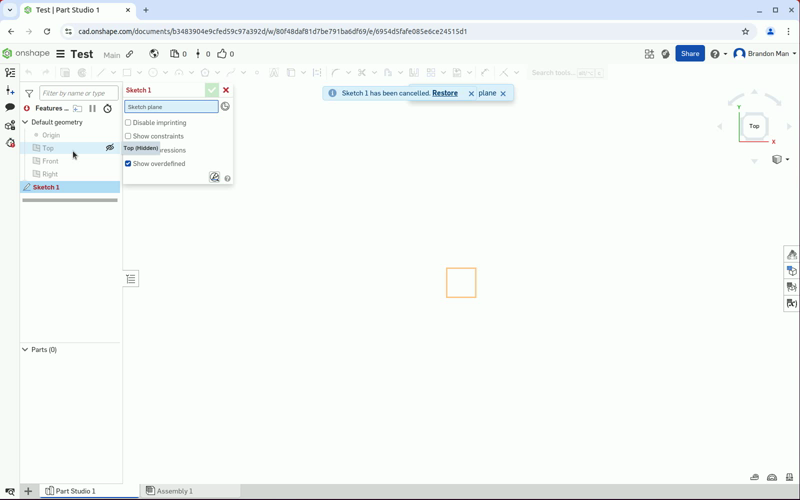
click(73, 150)
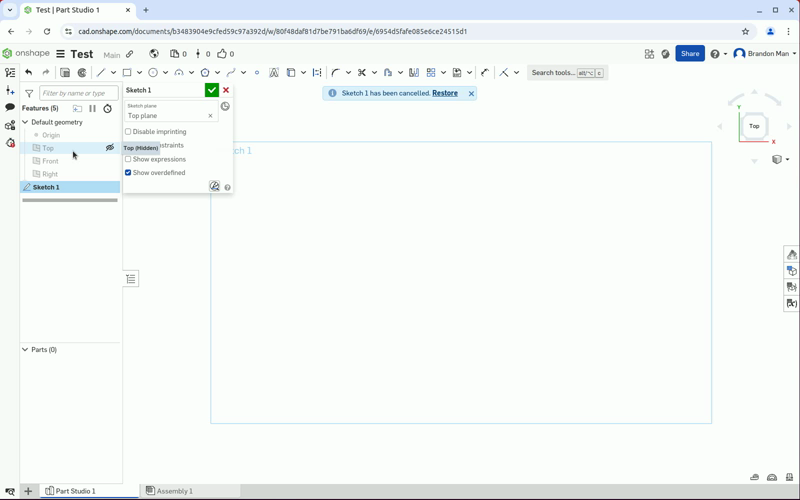
mouse_move(73, 352)
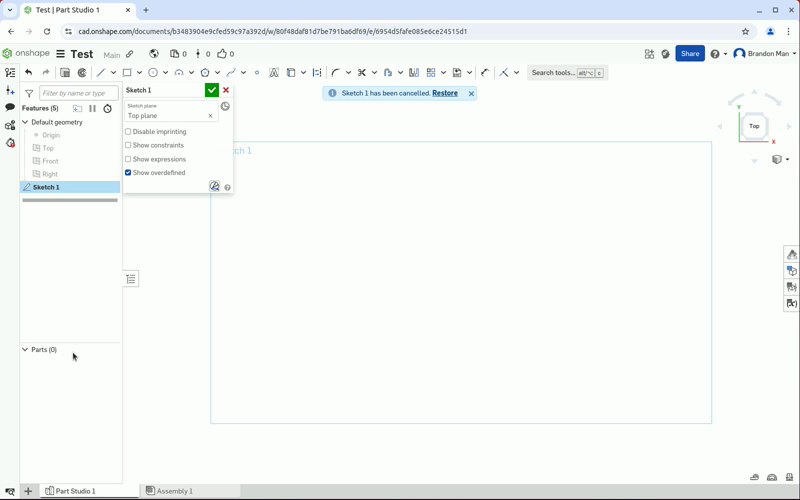
key(y)
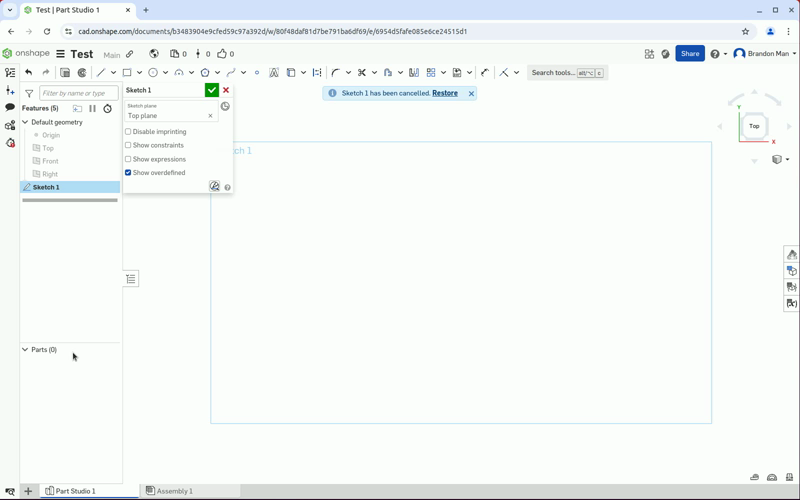
key(l)
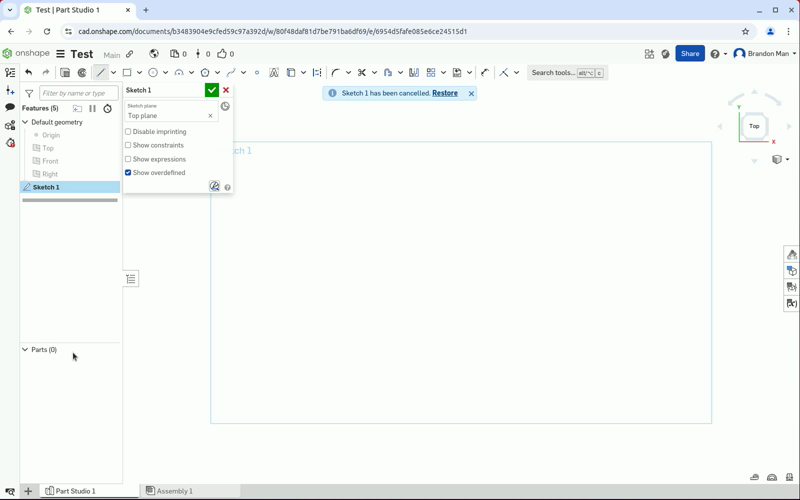
key_down(shift)
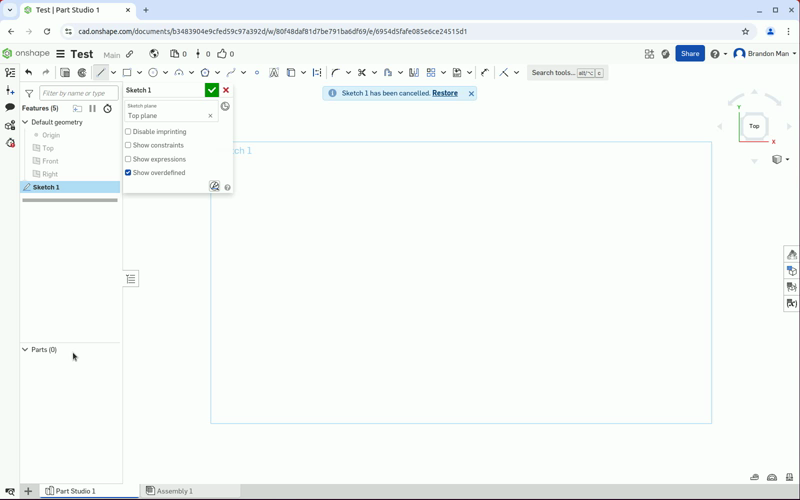
mouse_move(411, 274)
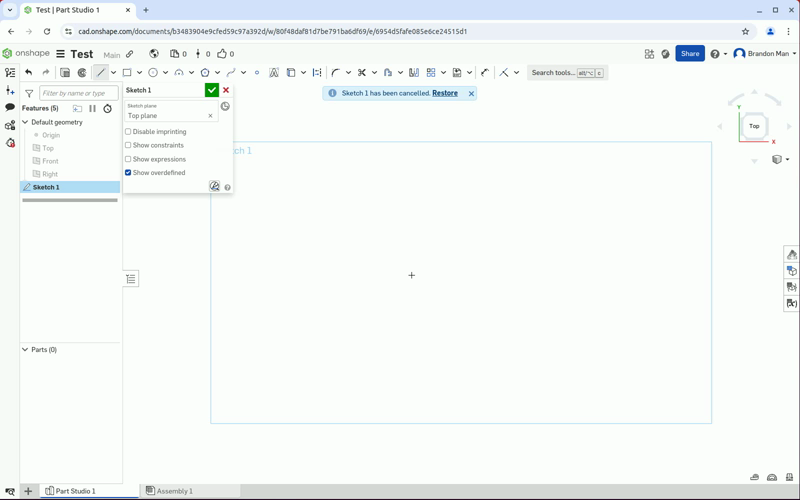
click(411, 274)
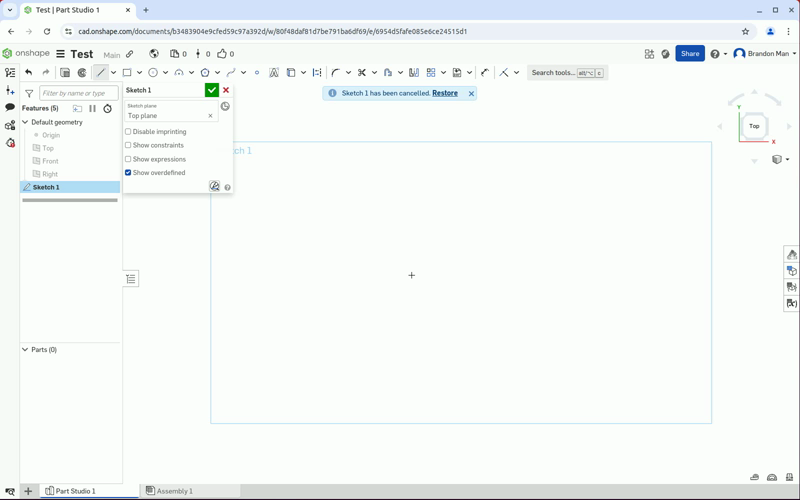
key_up(shift)
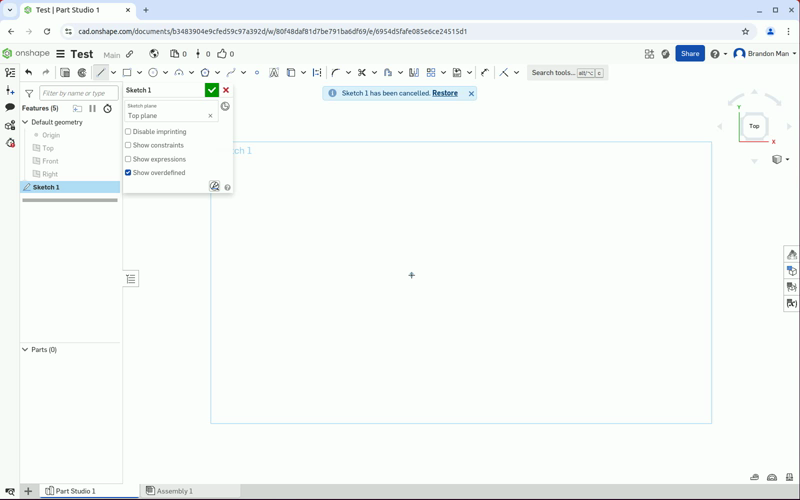
key_down(shift)
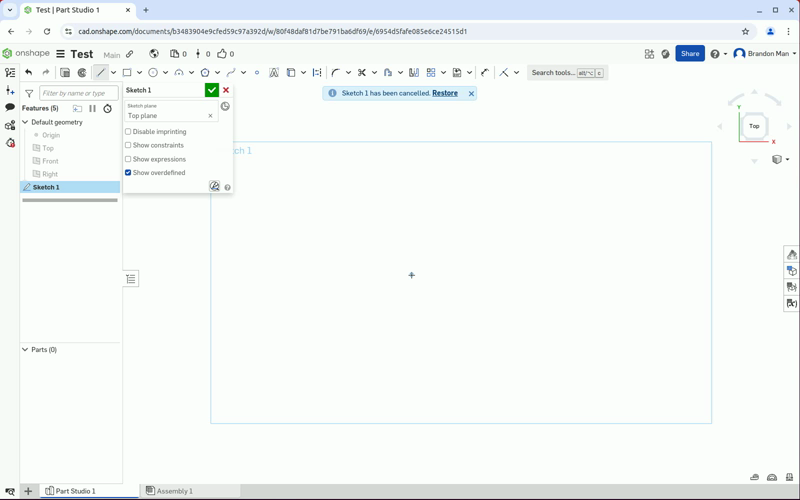
mouse_move(557, 274)
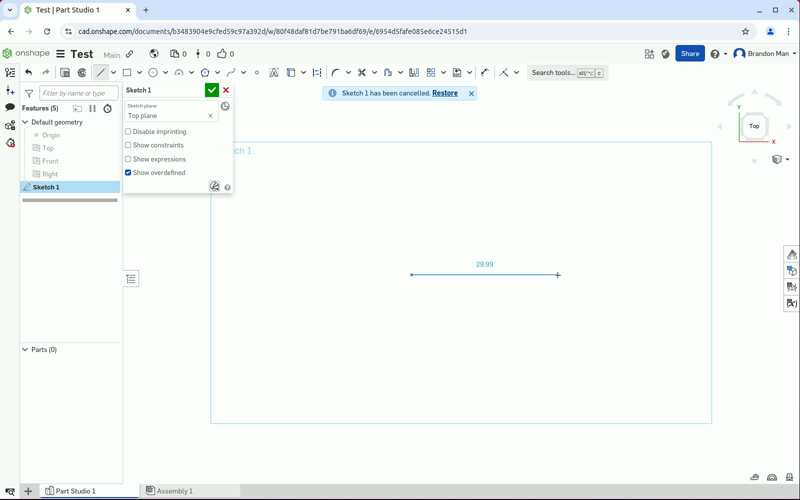
click(557, 274)
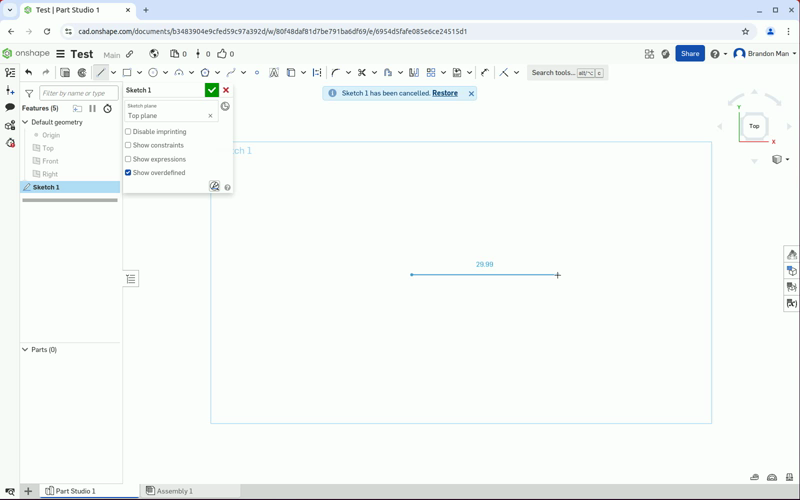
key_up(shift)
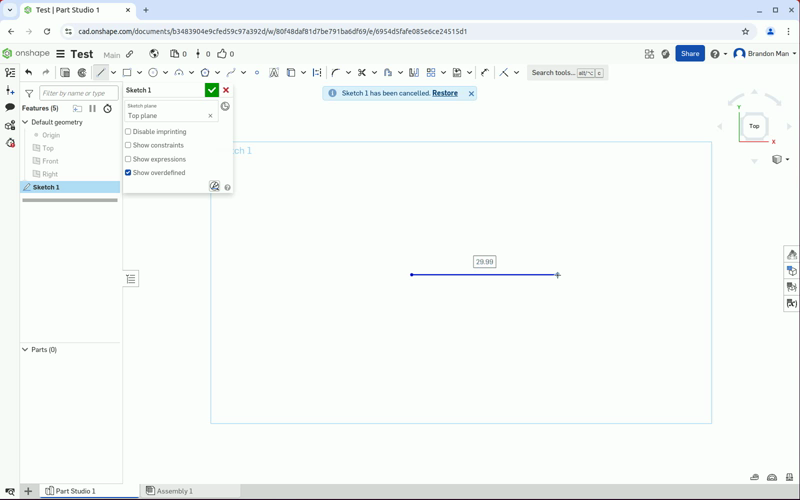
key_down(shift)
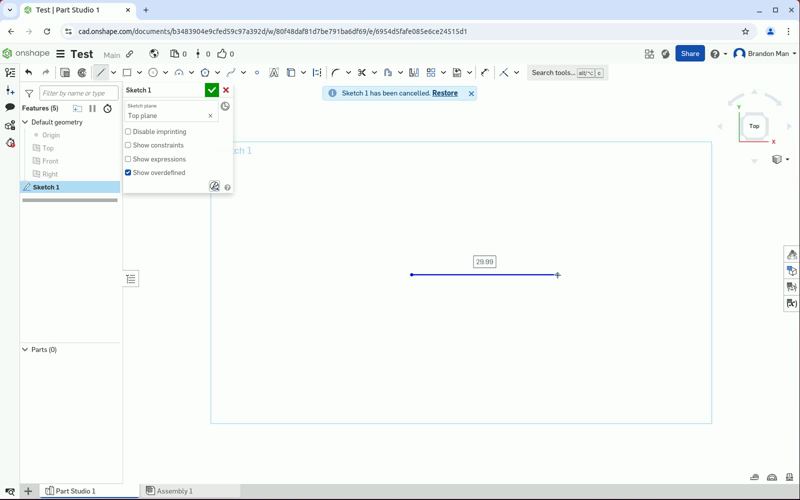
mouse_move(587, 274)
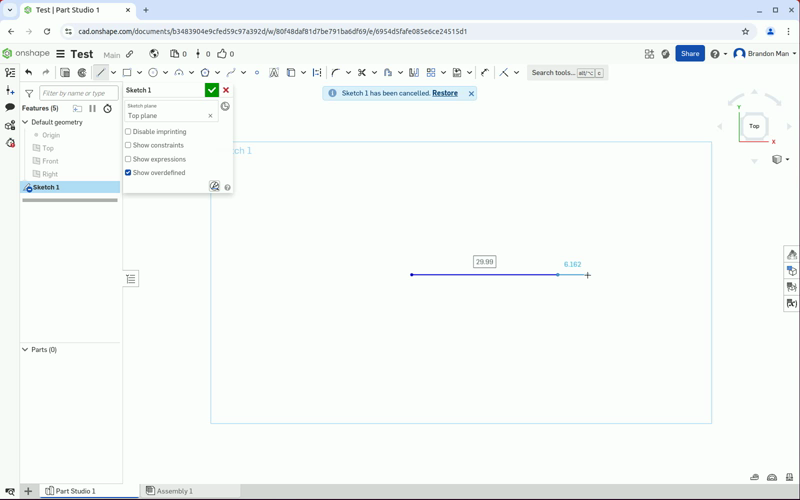
mouse_move(551, 268)
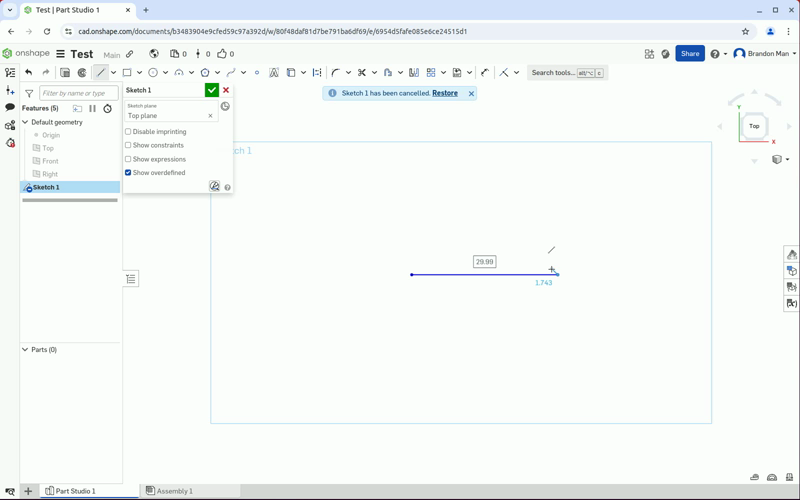
click(551, 268)
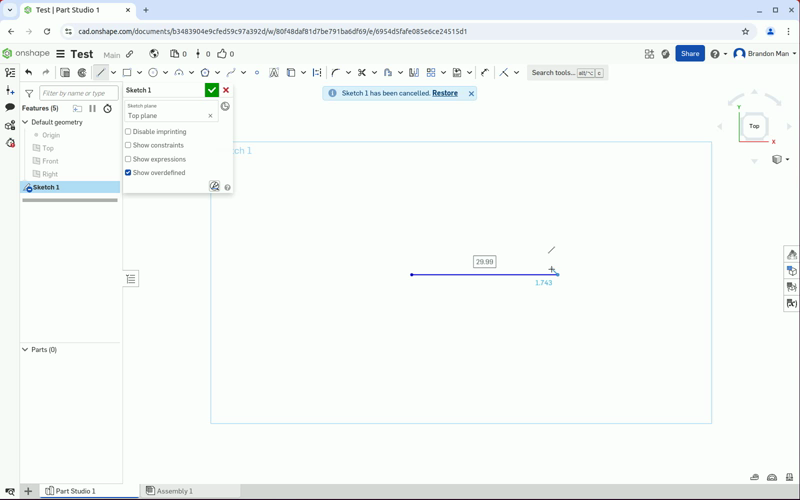
key_up(shift)
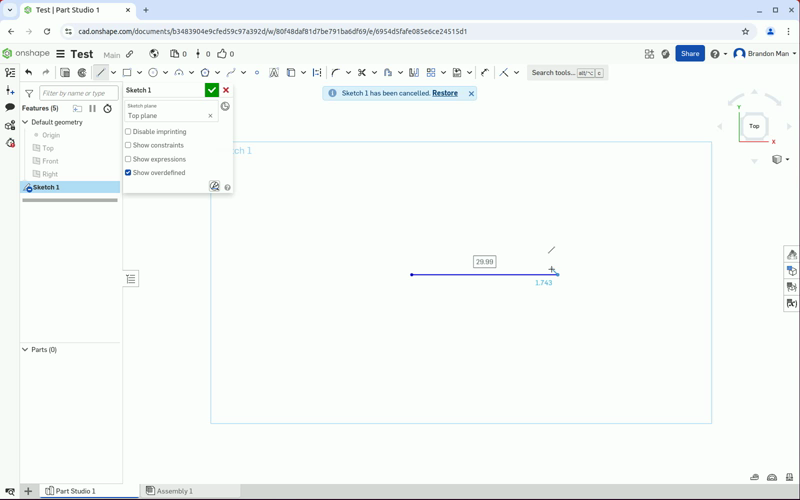
key_down(shift)
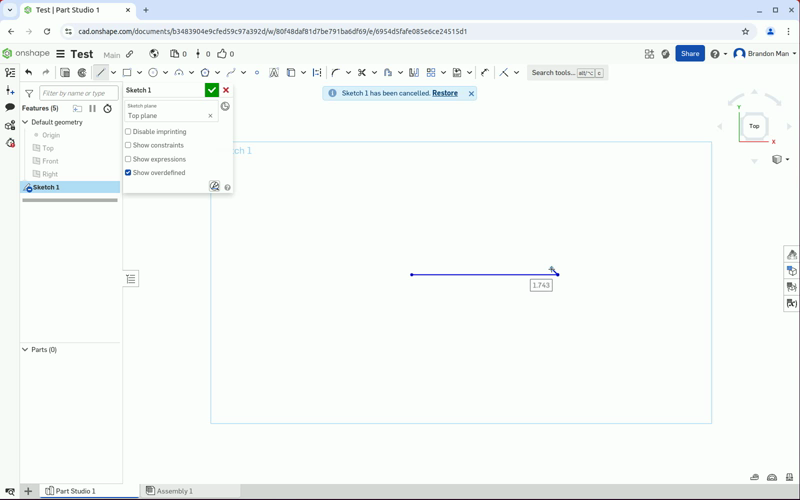
mouse_move(417, 268)
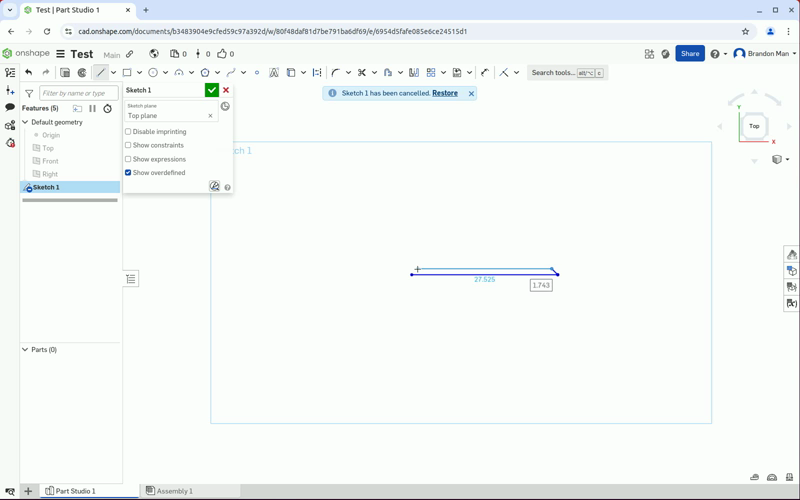
click(417, 268)
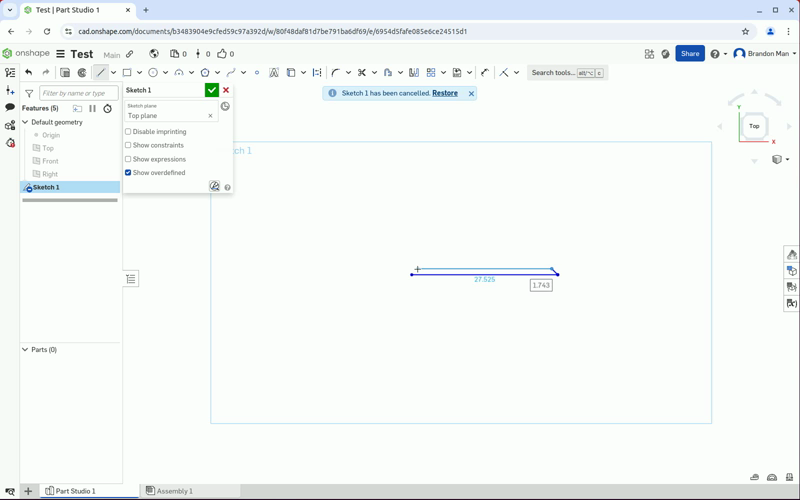
key_up(shift)
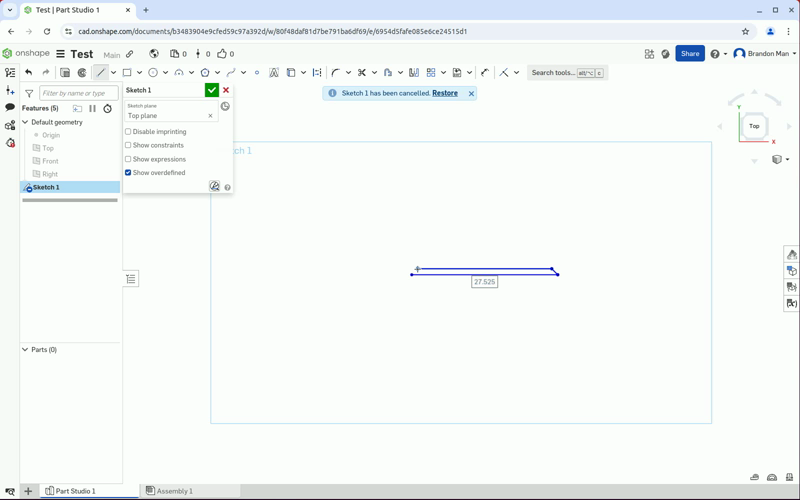
mouse_move(447, 268)
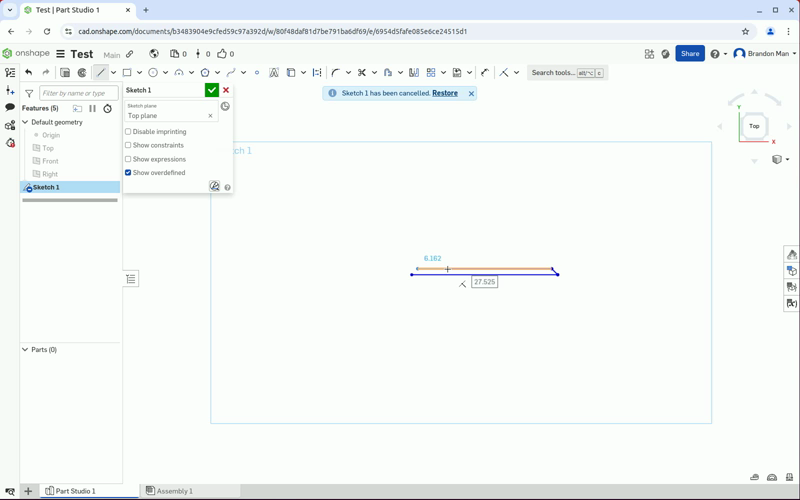
key_down(shift)
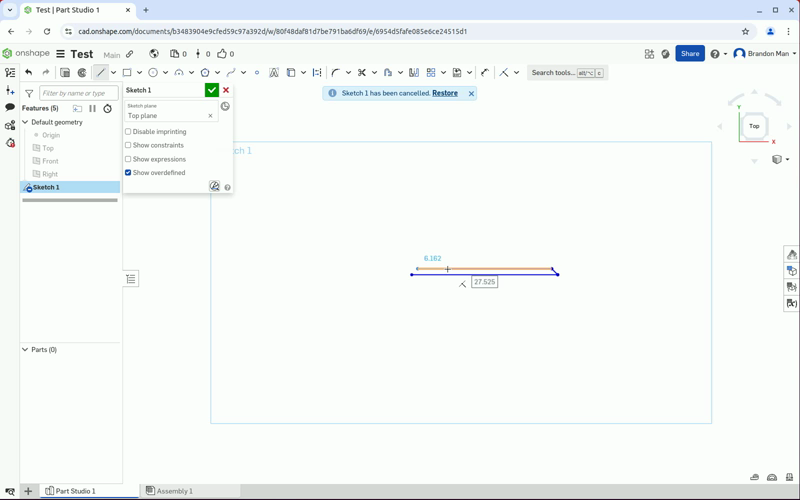
mouse_move(411, 274)
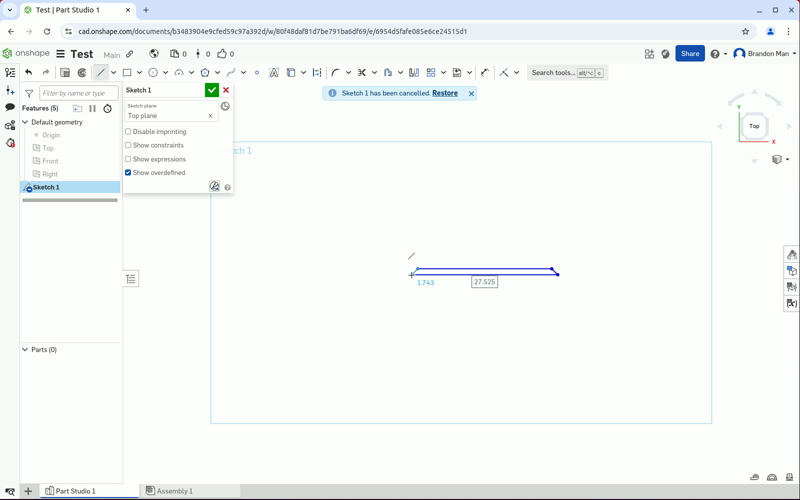
key_up(shift)
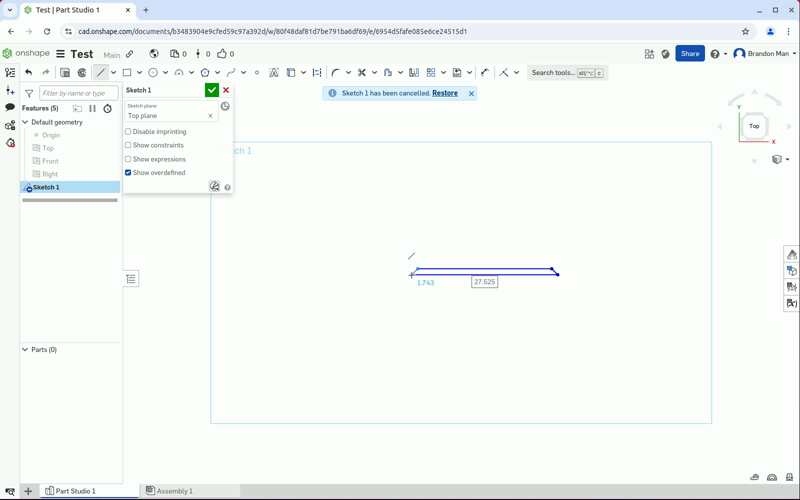
click(411, 274)
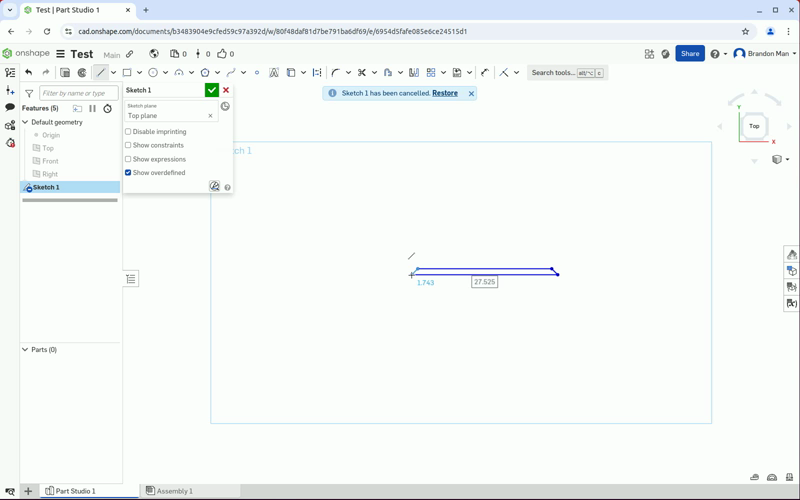
key(esc)
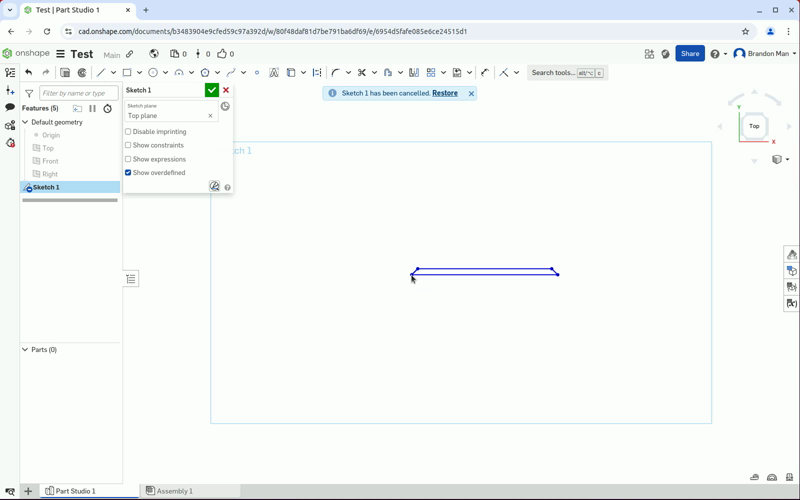
mouse_move(526, 272)
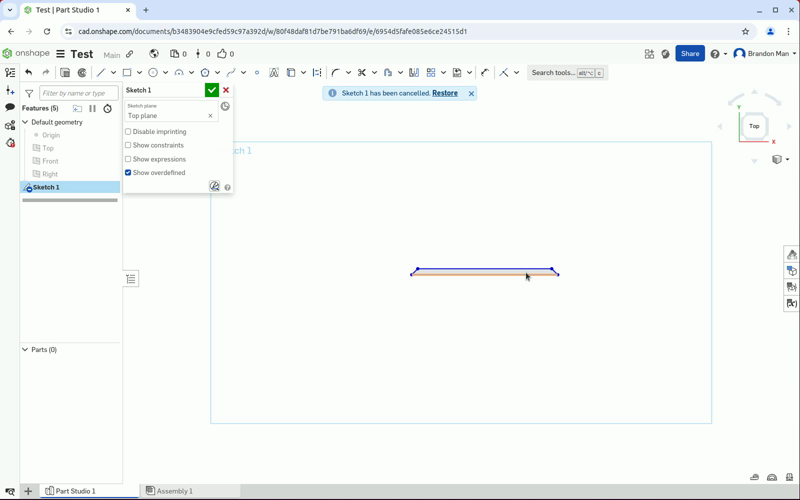
scroll(6)
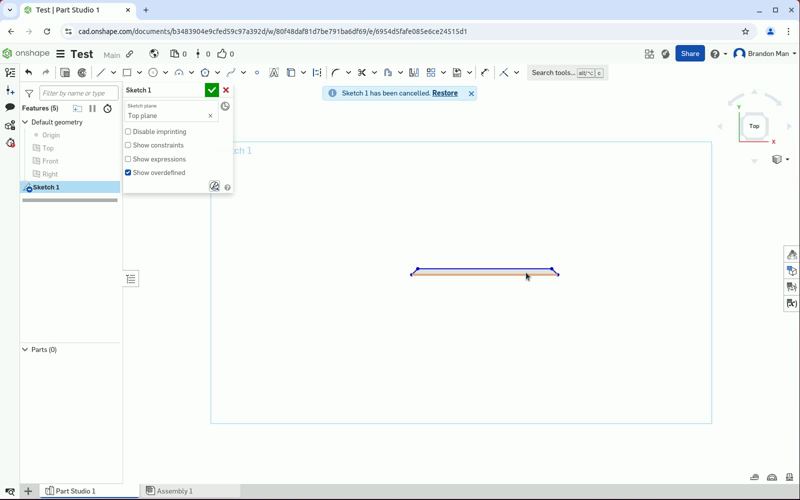
scroll(6)
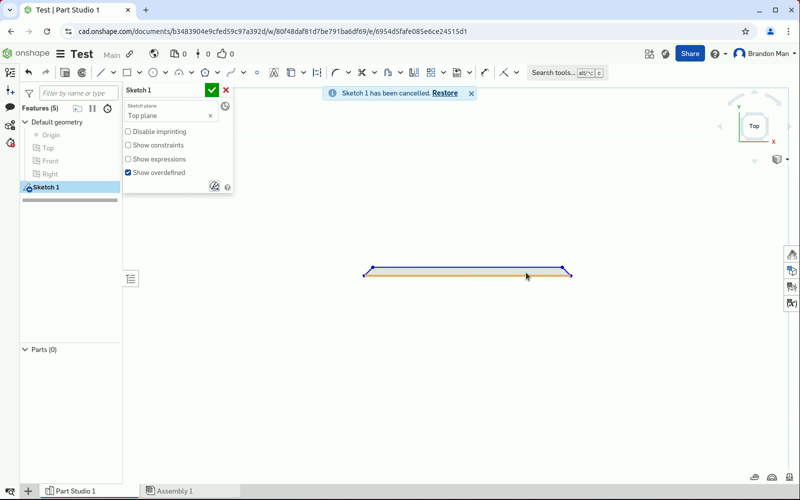
scroll(6)
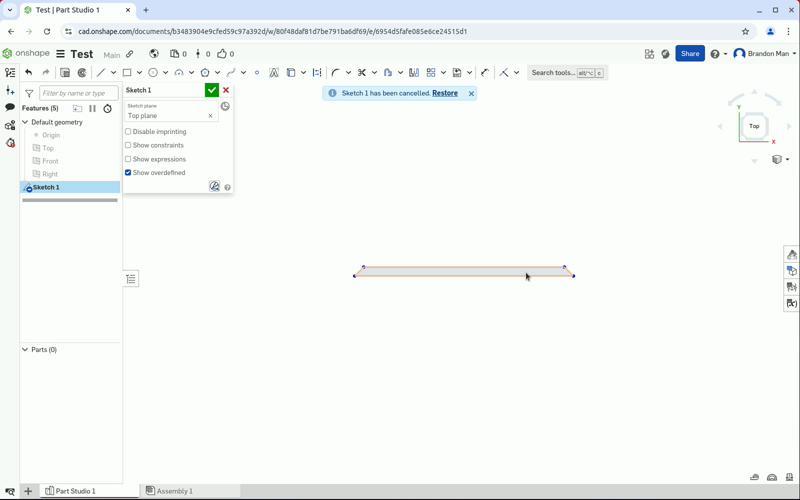
scroll(6)
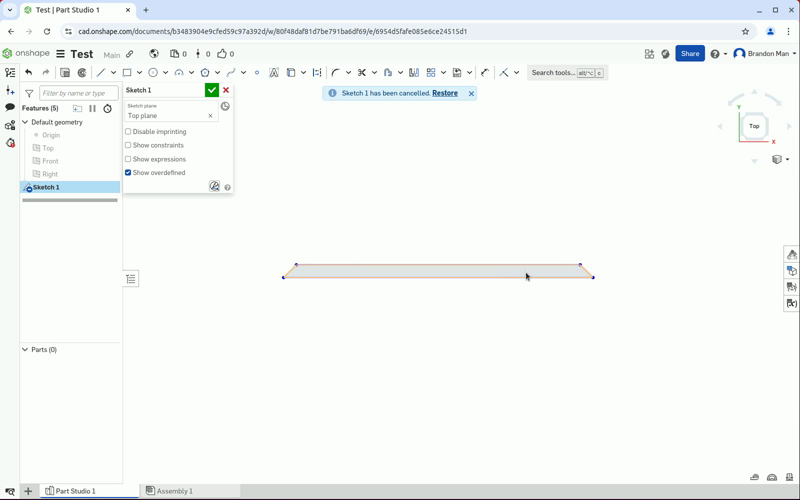
scroll(6)
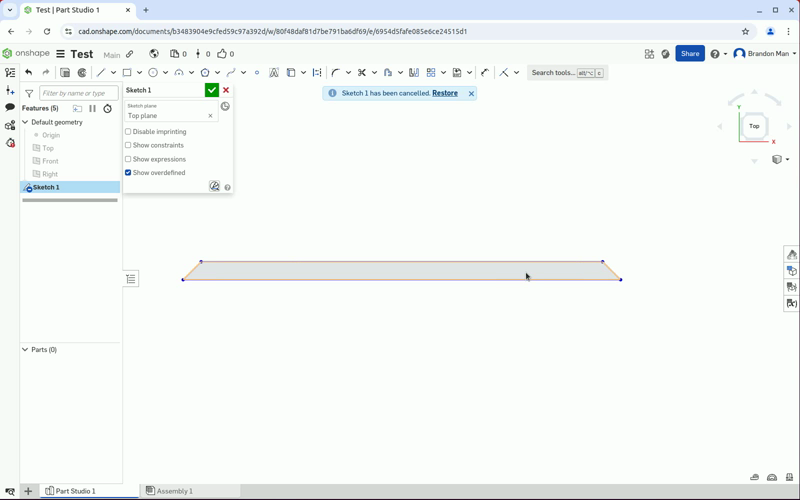
scroll(6)
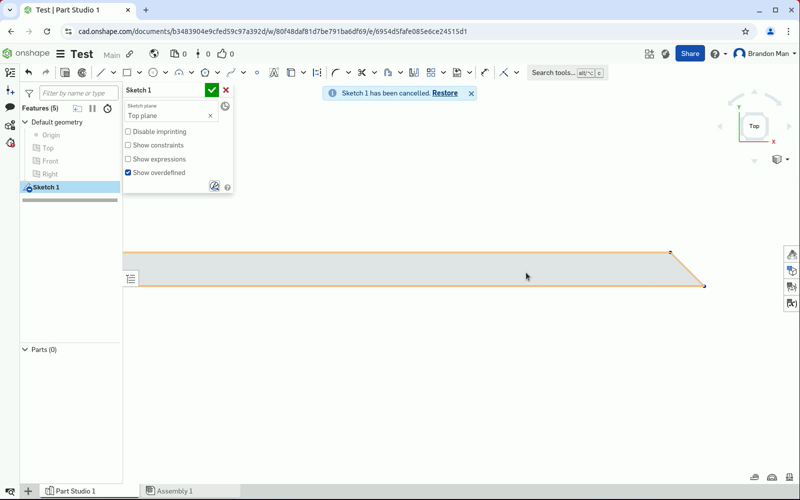
scroll(6)
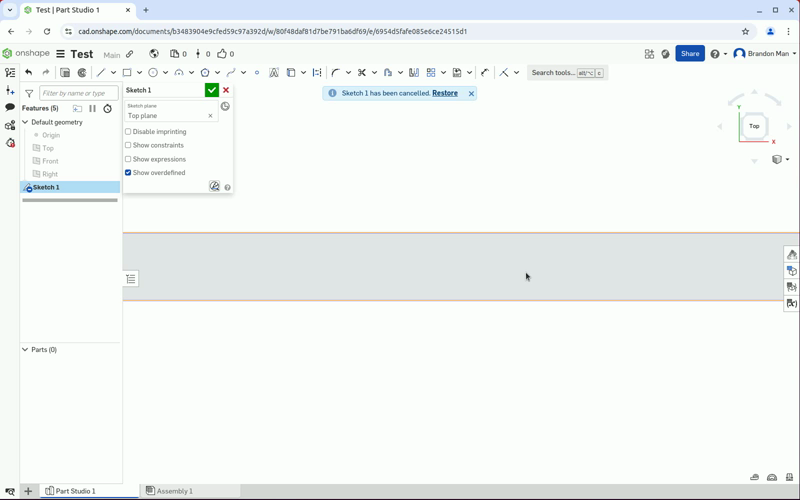
click(526, 272)
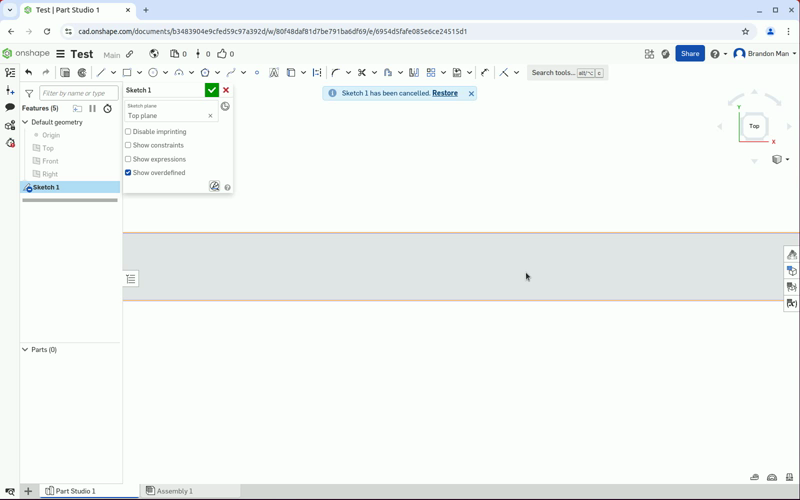
scroll(-6)
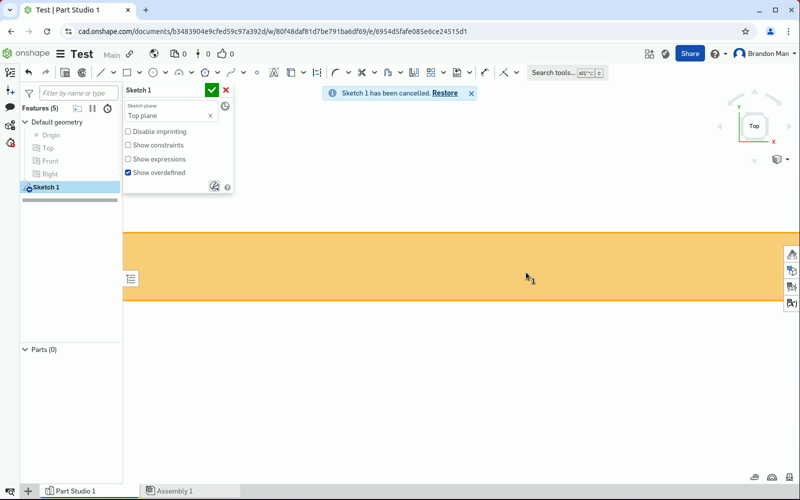
scroll(-6)
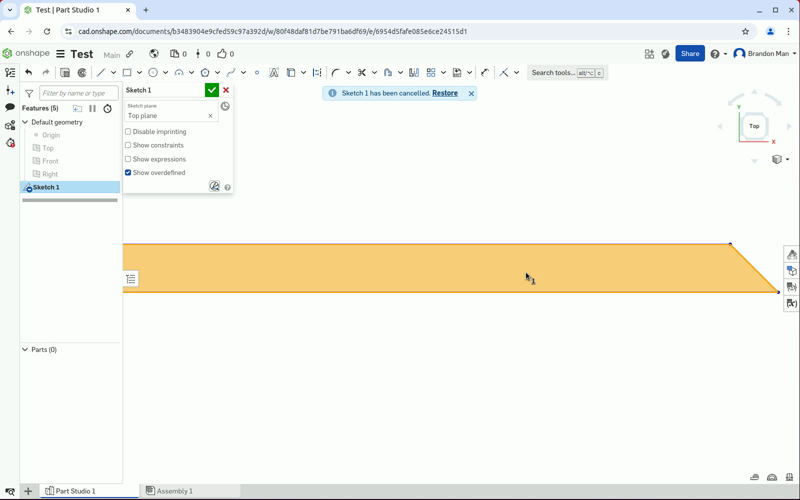
scroll(-6)
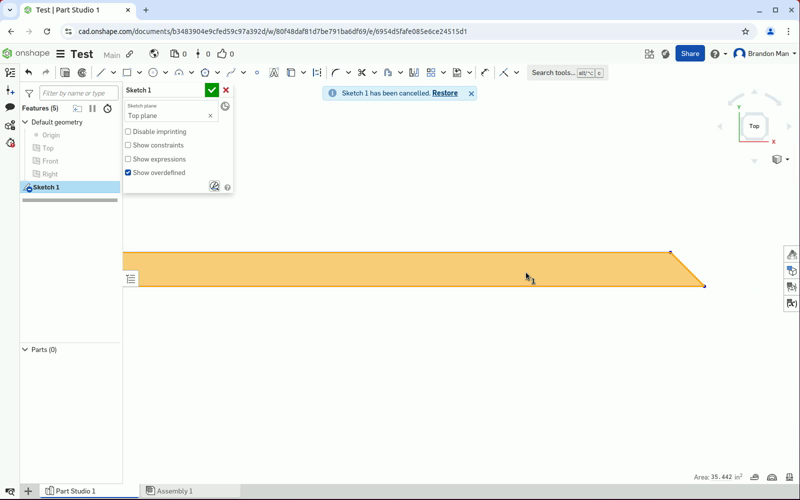
scroll(-6)
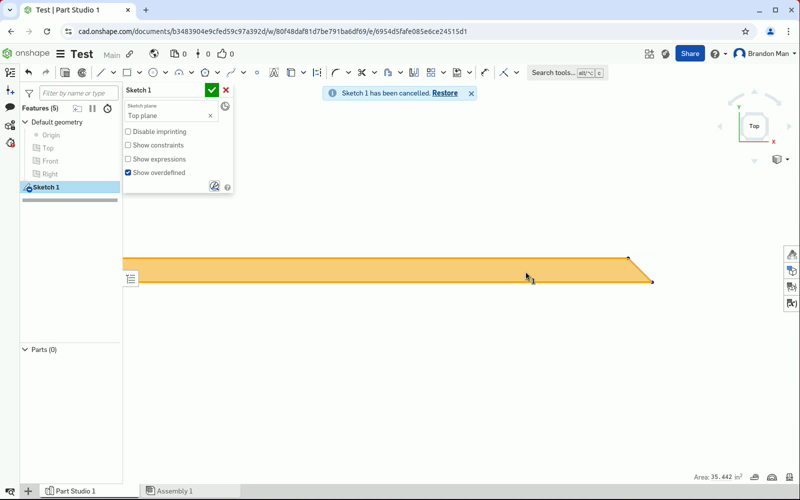
scroll(-6)
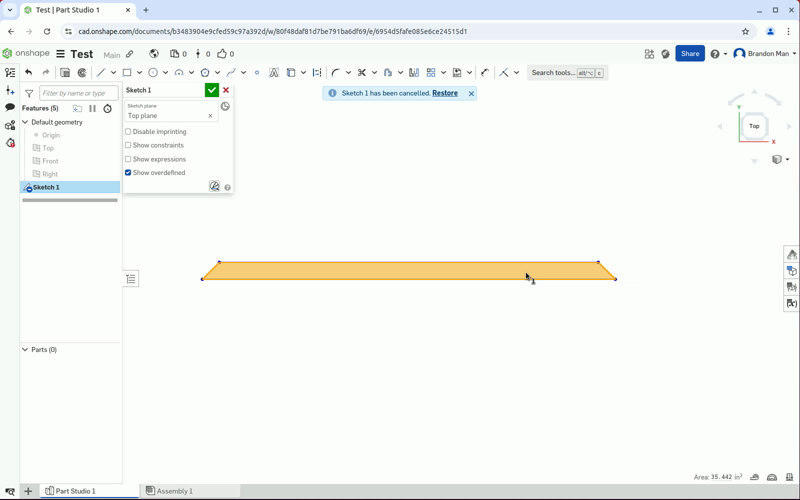
scroll(-6)
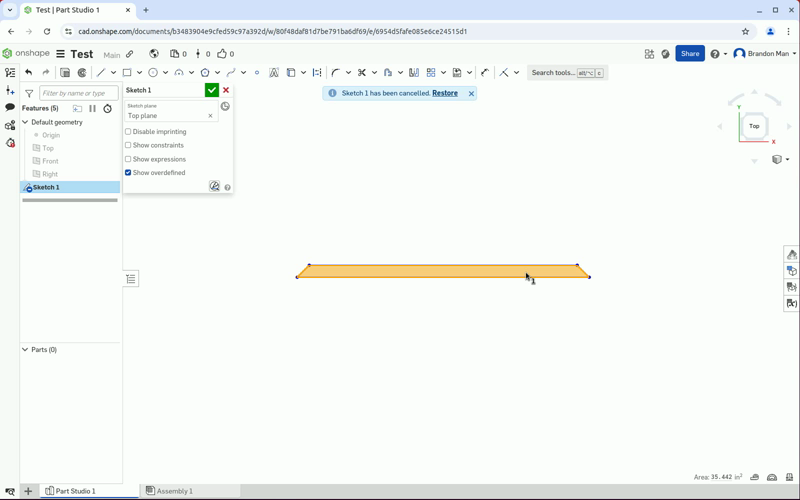
scroll(-6)
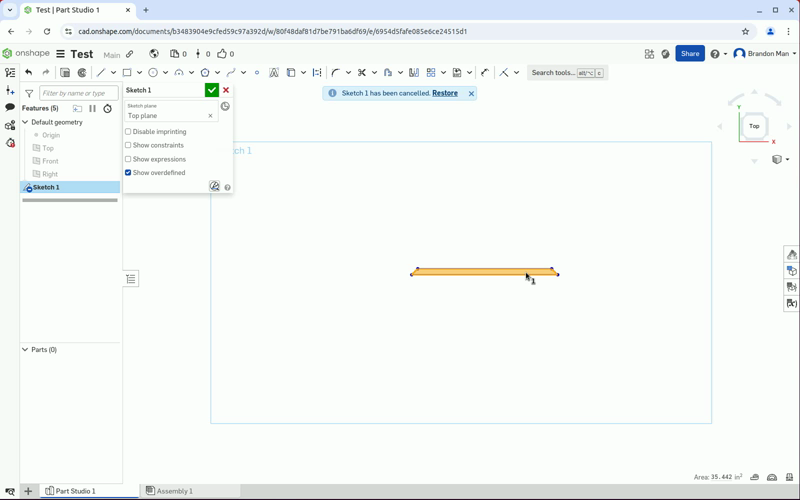
mouse_move(73, 352)
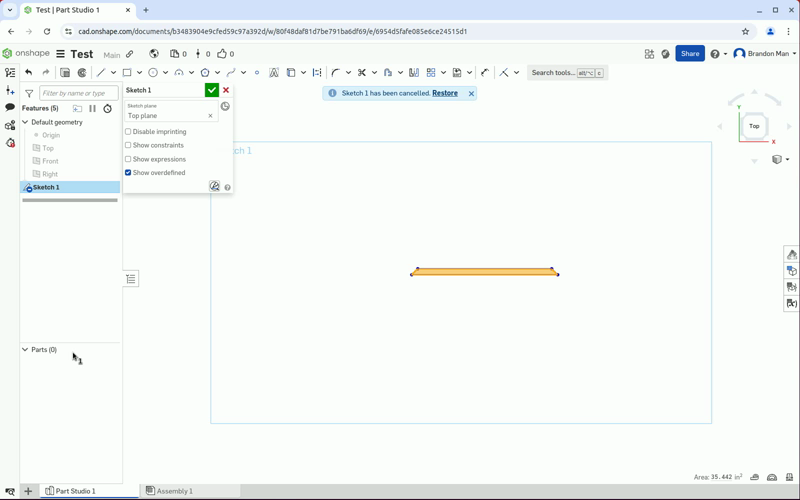
key(shift+y)
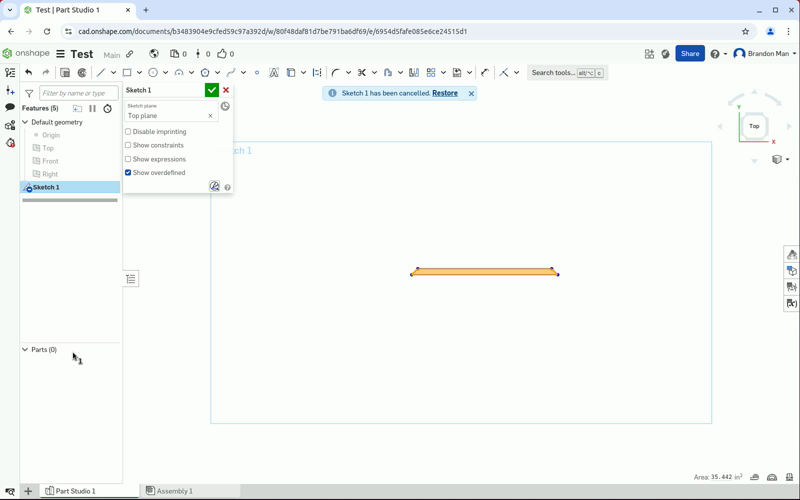
key(shift+e)
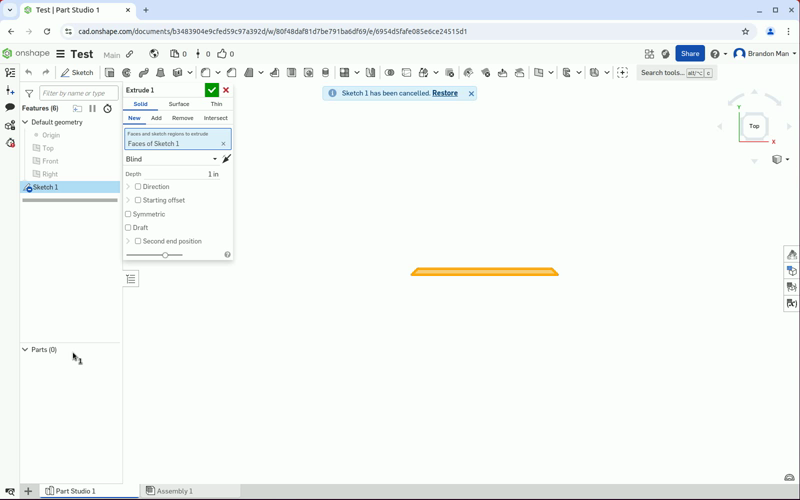
mouse_move(143, 106)
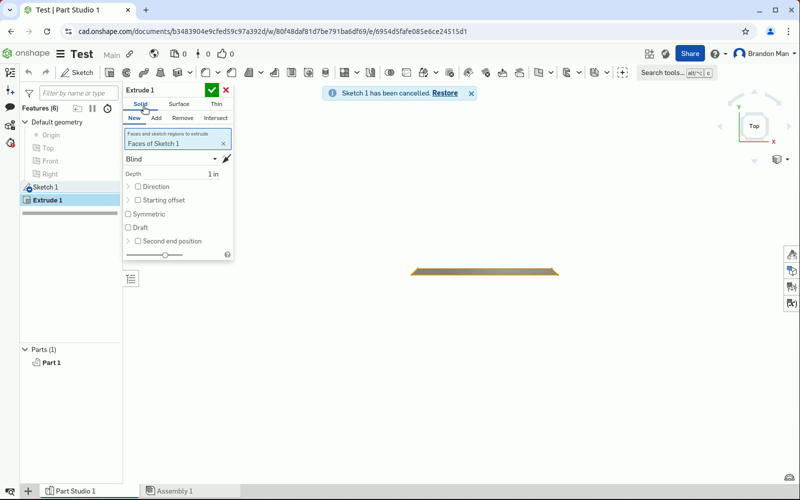
click(143, 106)
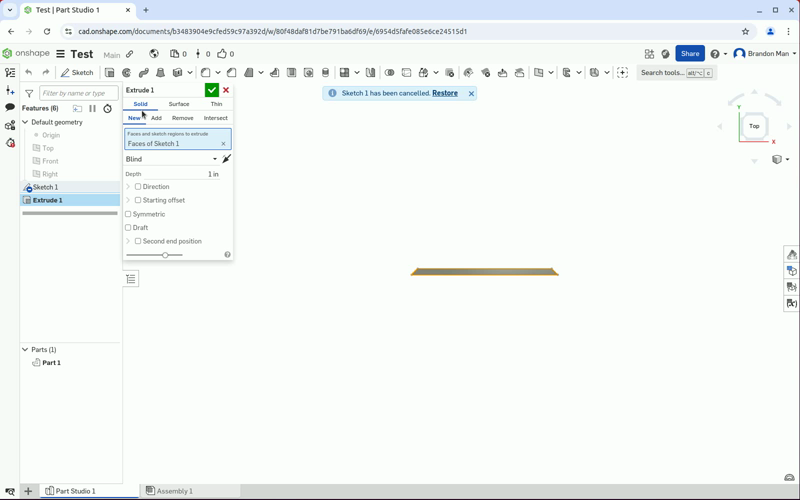
mouse_move(137, 120)
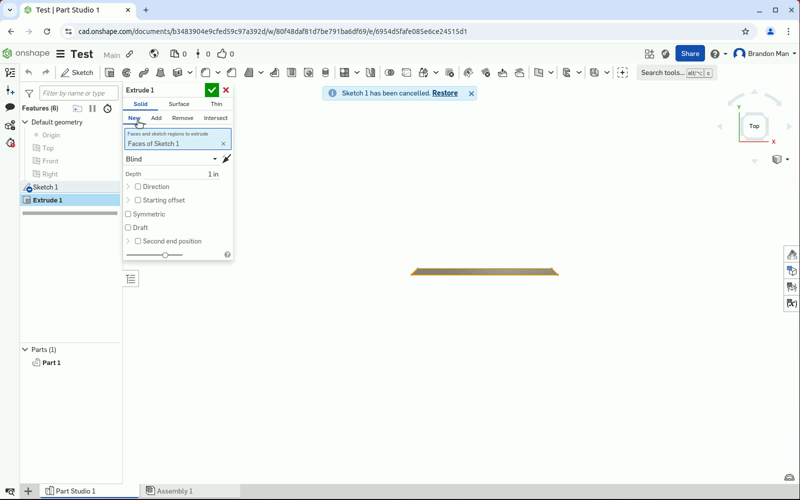
click(137, 120)
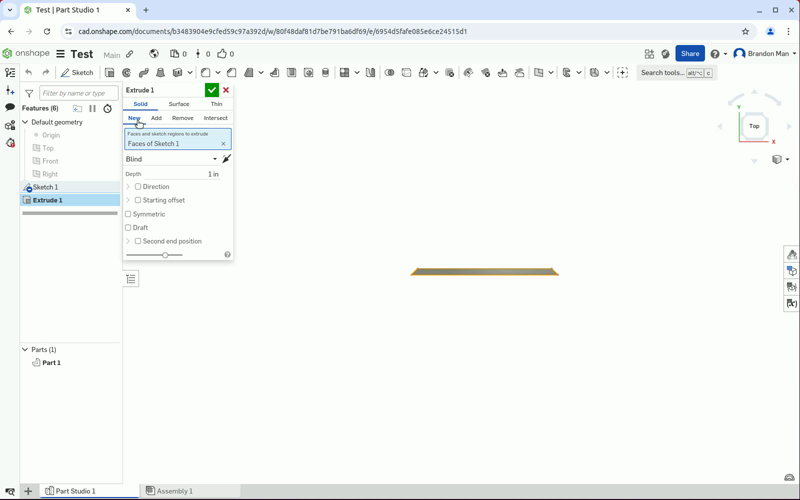
key(tab, 4)
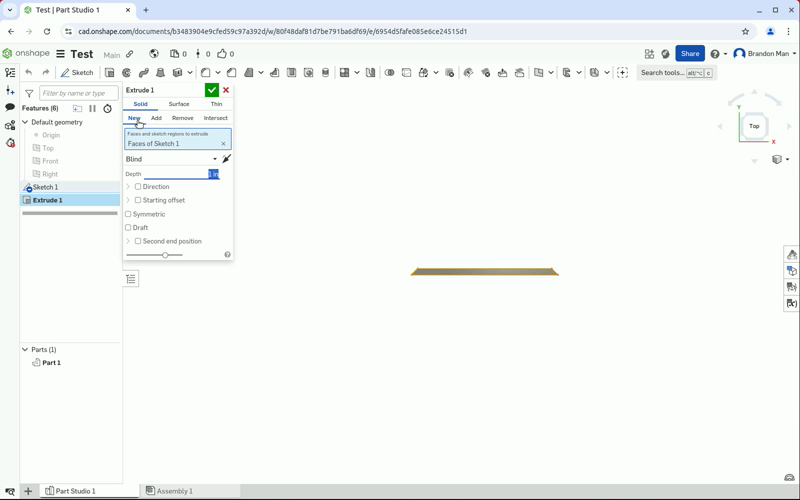
text(1.685)
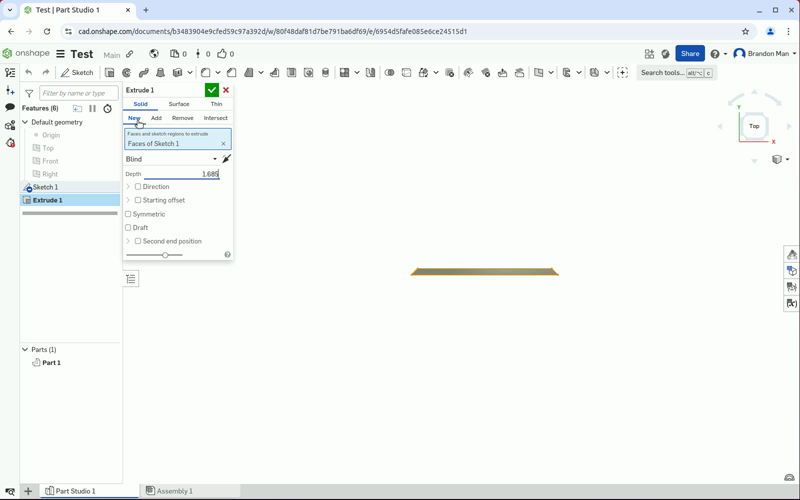
key(enter)
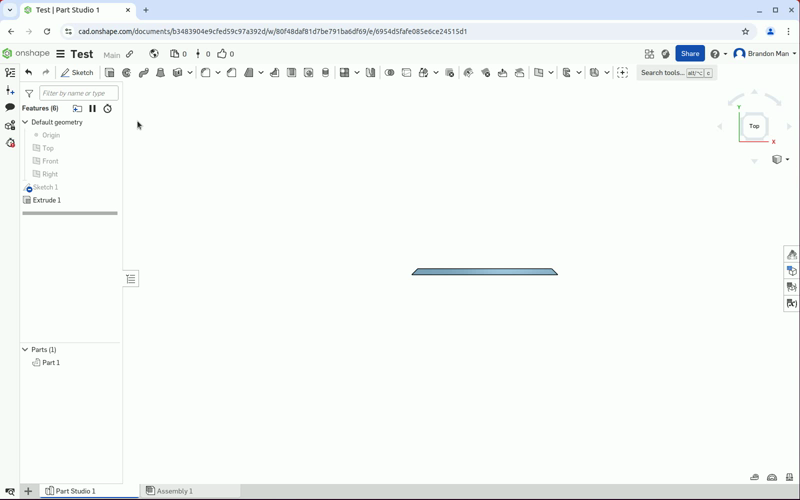
key(shift+h)
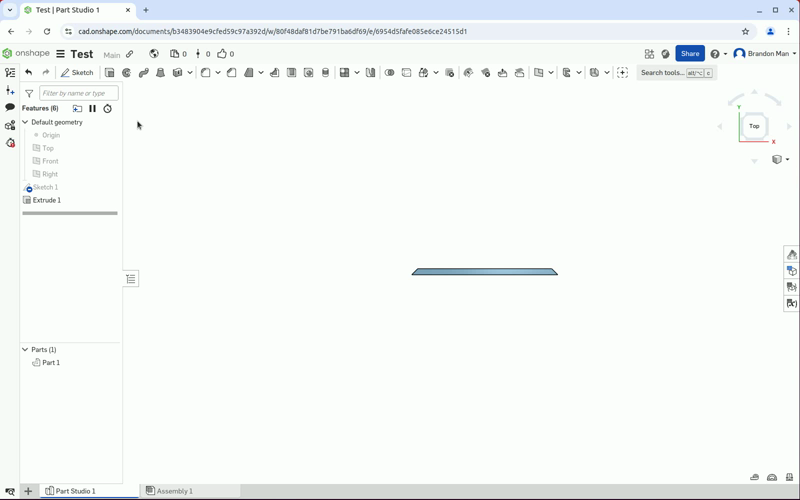
key(shift+h)
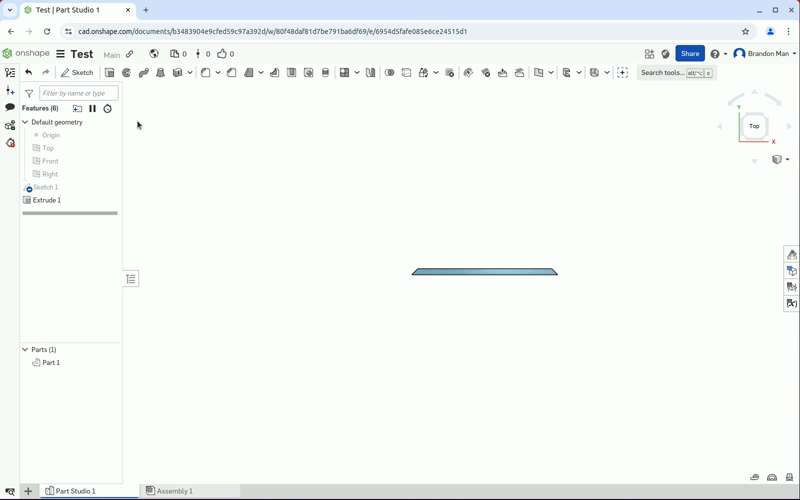
mouse_move(73, 189)
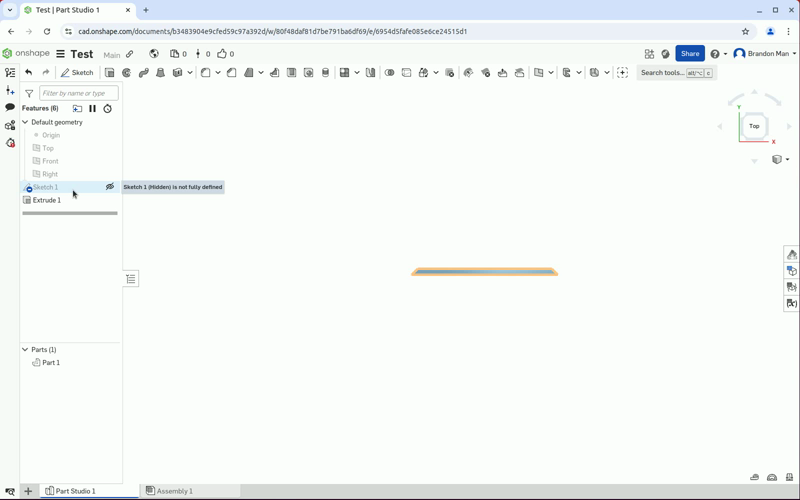
click(73, 189)
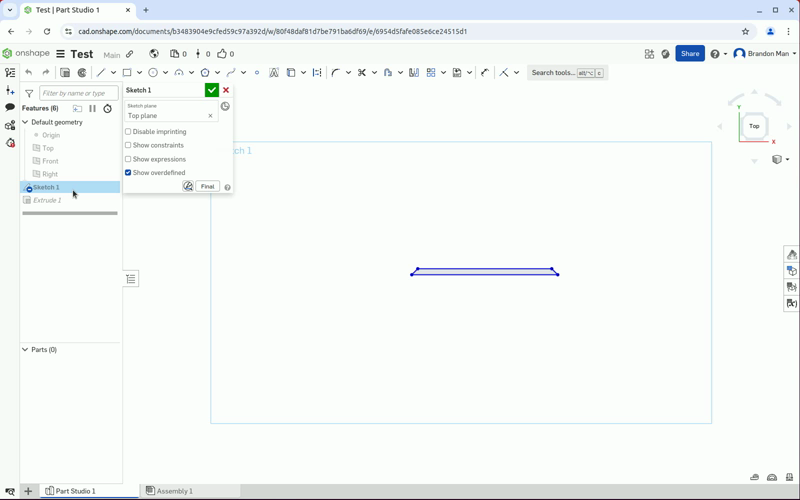
mouse_move(229, 92)
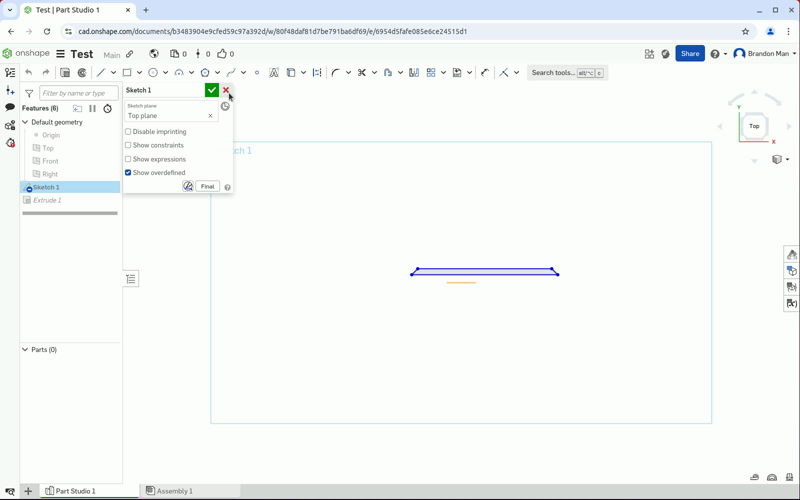
click(229, 92)
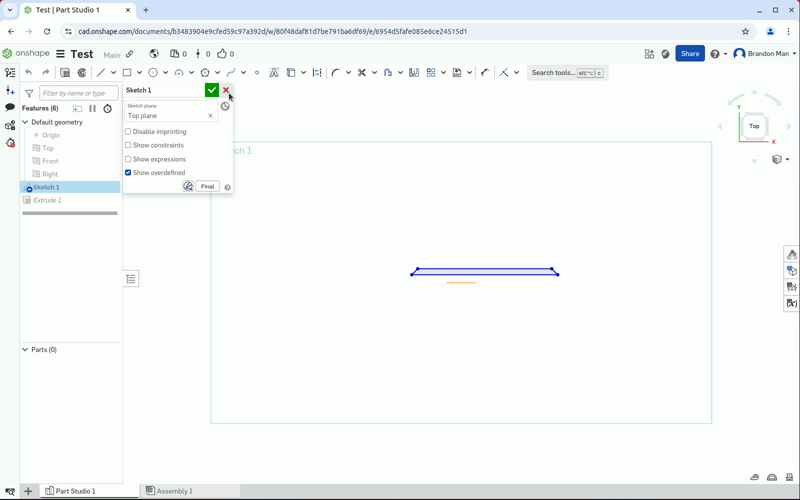
key(shift+s)
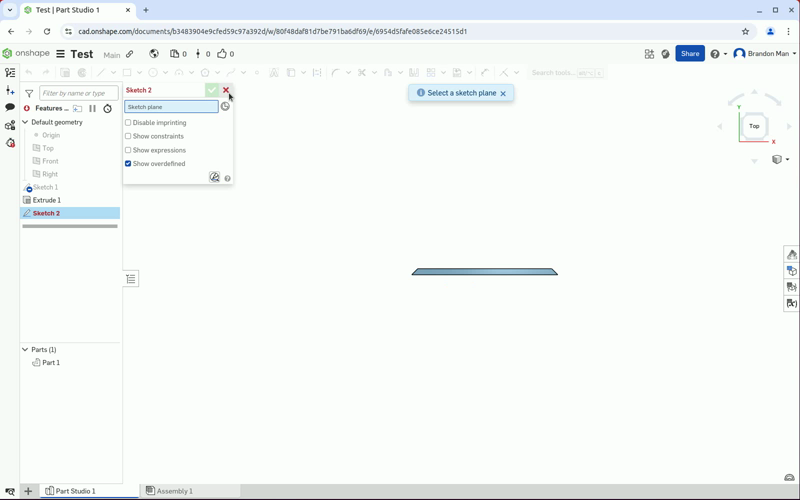
mouse_move(73, 150)
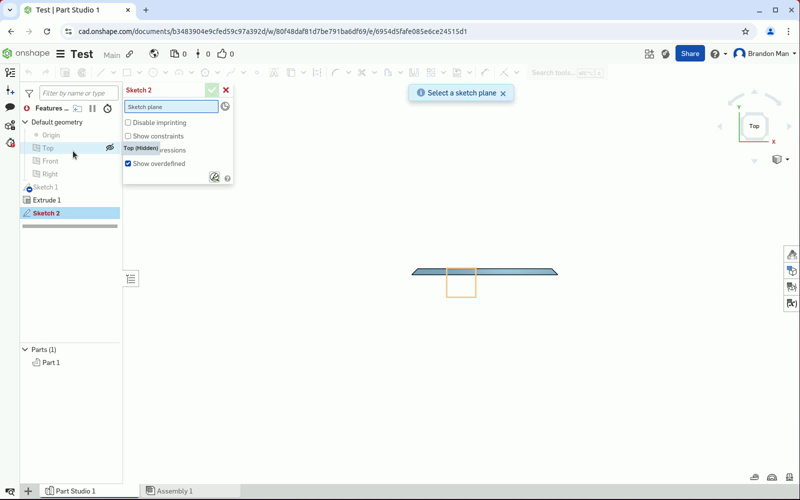
click(73, 150)
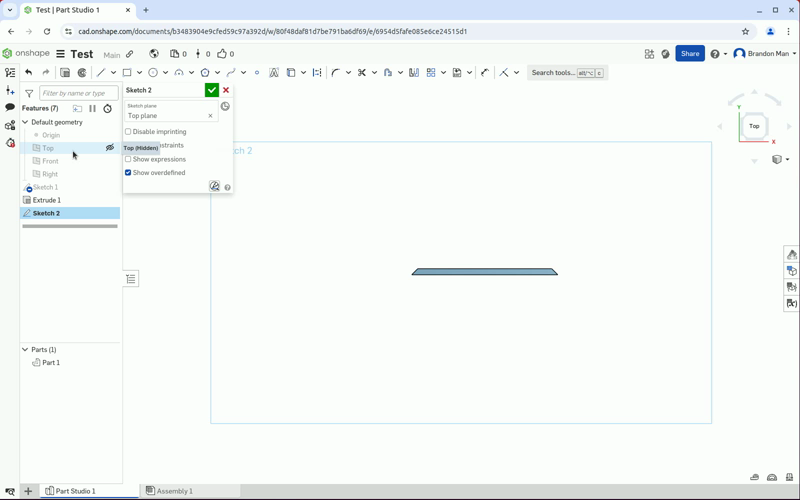
mouse_move(73, 352)
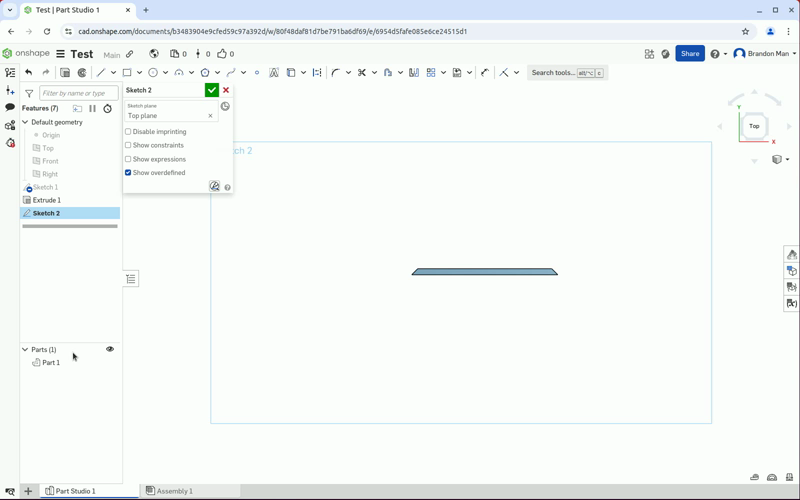
key(y)
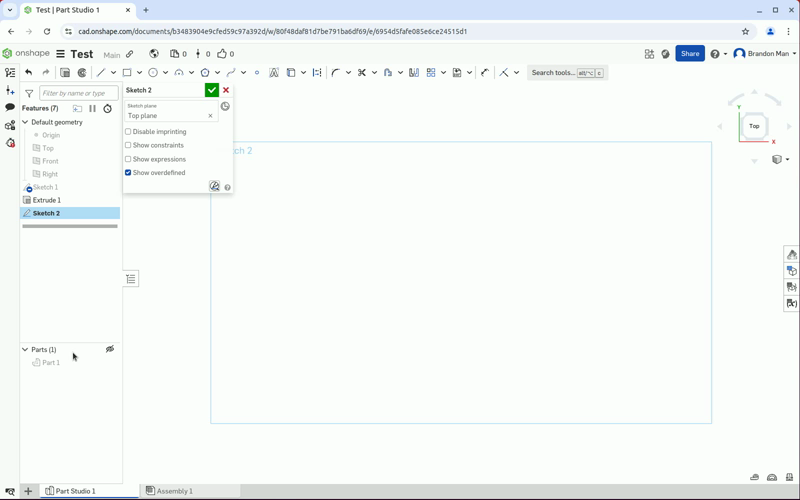
key(l)
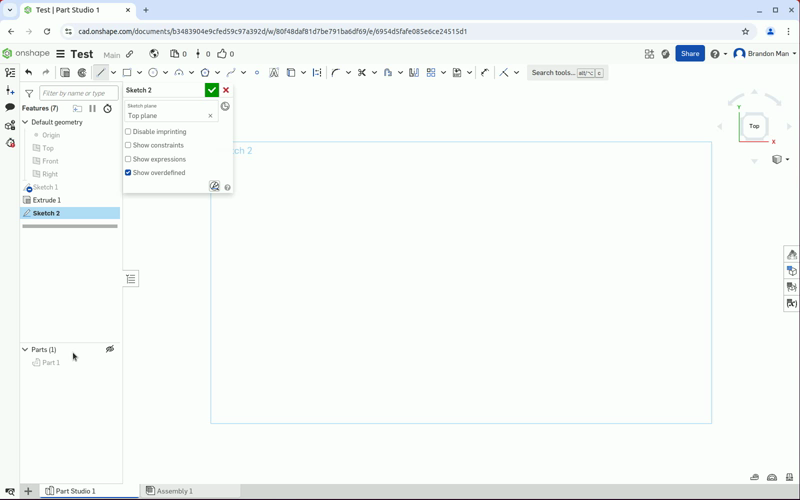
key_down(shift)
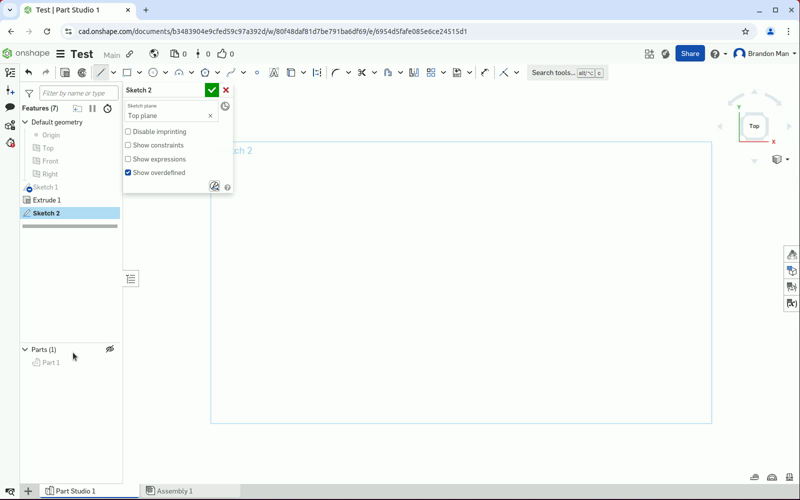
mouse_move(396, 288)
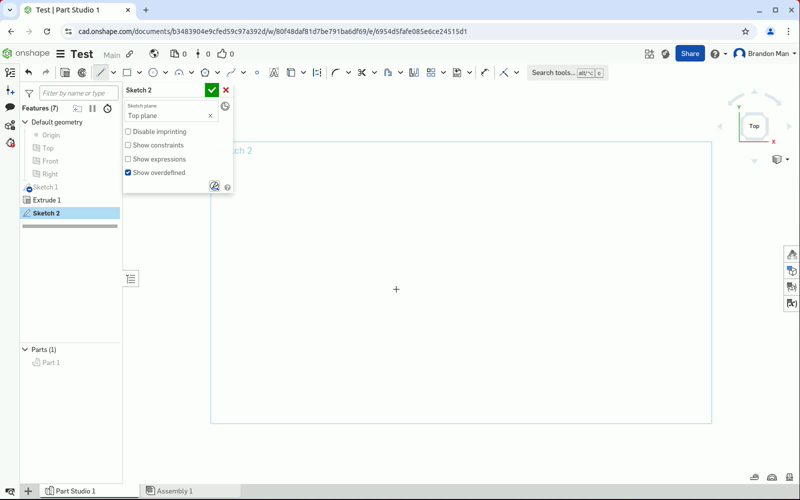
click(396, 288)
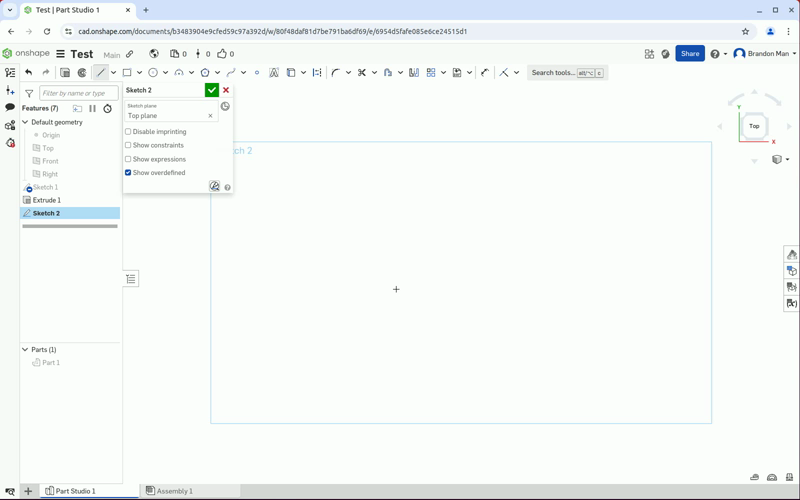
key_up(shift)
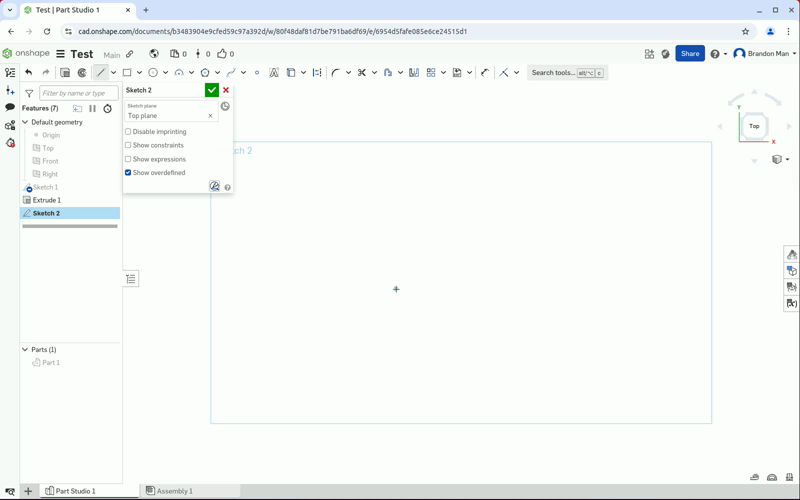
key_down(shift)
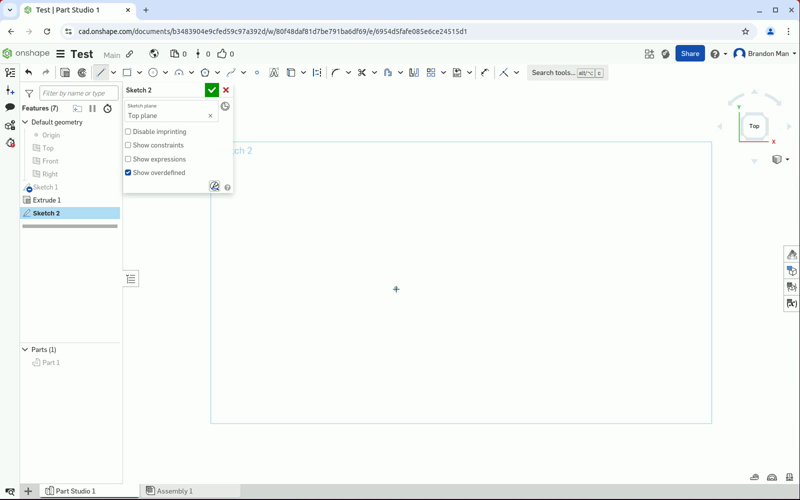
mouse_move(572, 288)
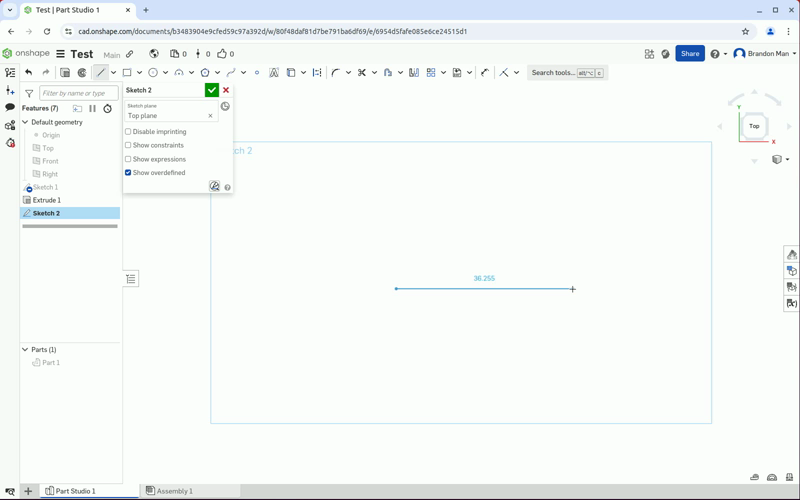
click(572, 288)
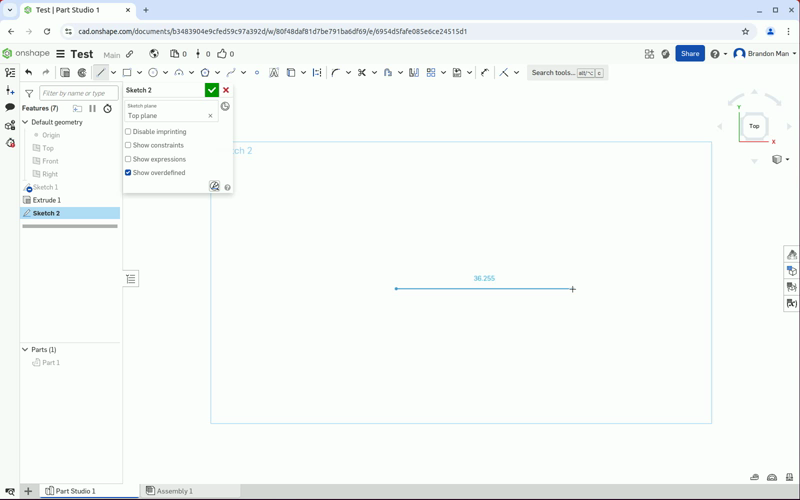
key_up(shift)
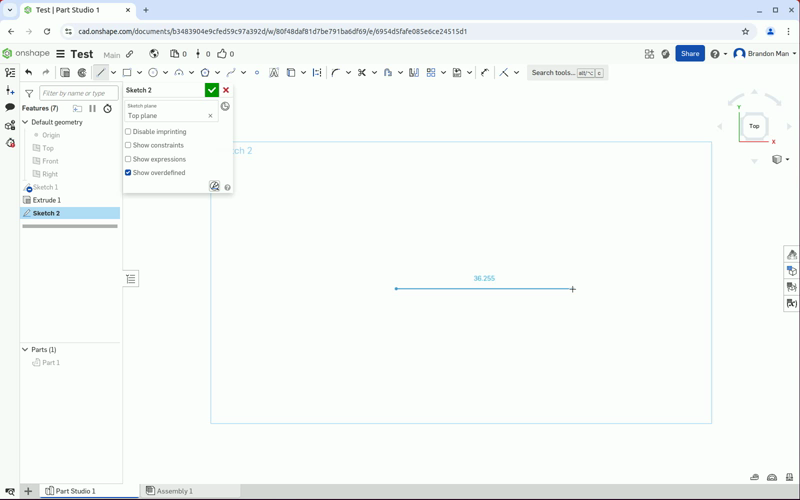
key_down(shift)
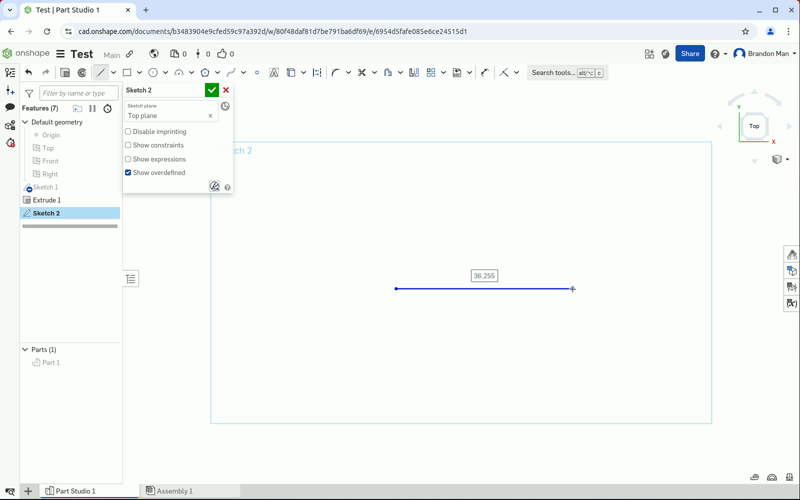
mouse_move(589, 288)
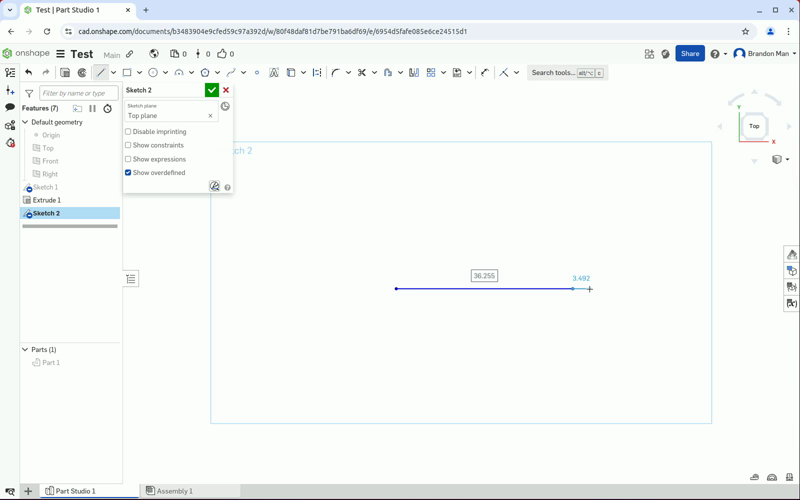
mouse_move(557, 273)
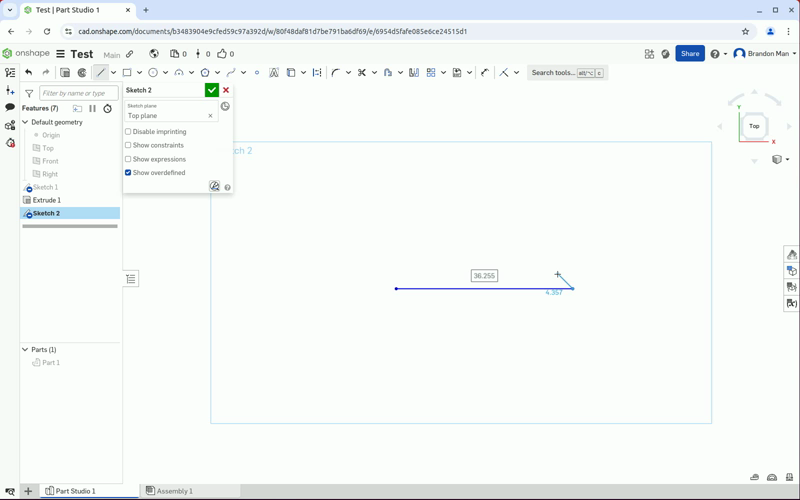
click(557, 273)
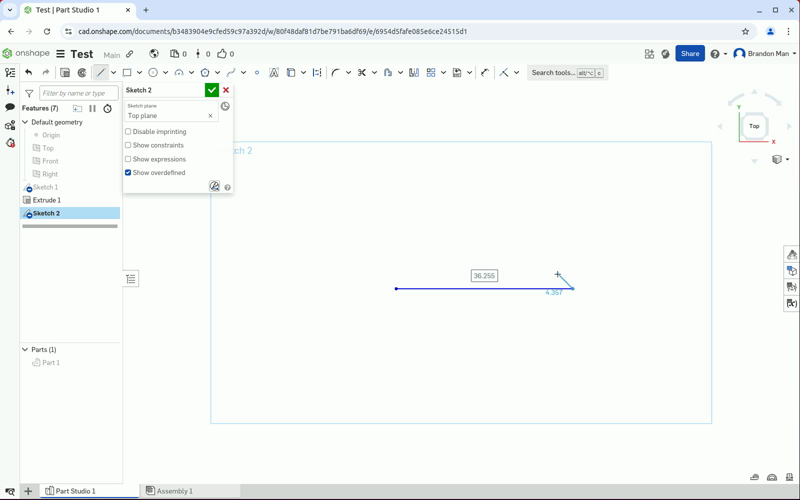
key_up(shift)
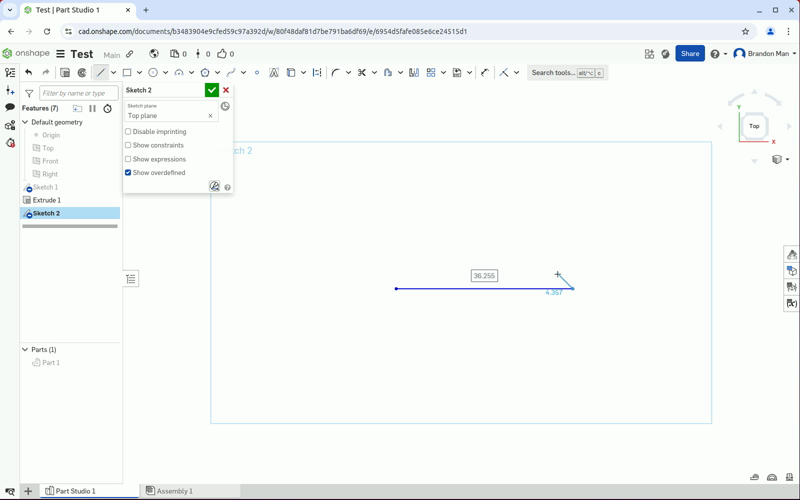
key_down(shift)
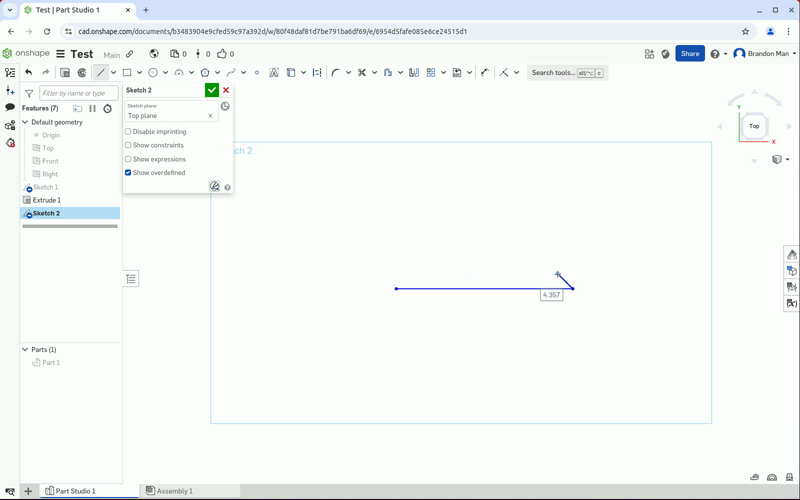
mouse_move(410, 273)
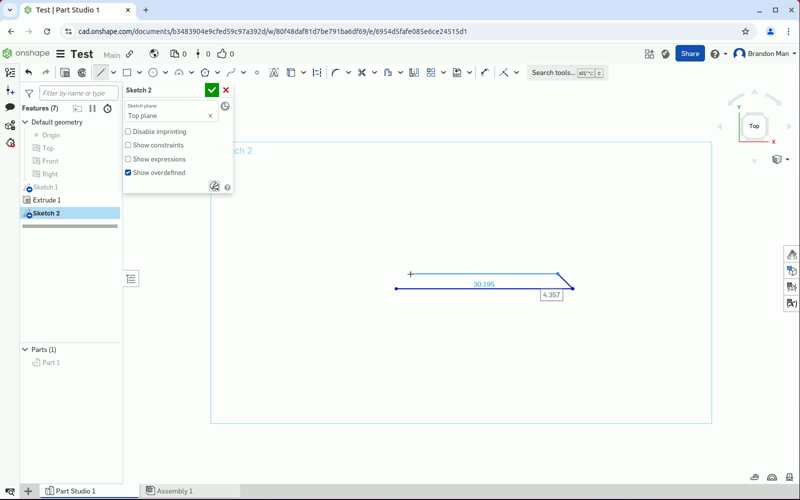
click(410, 273)
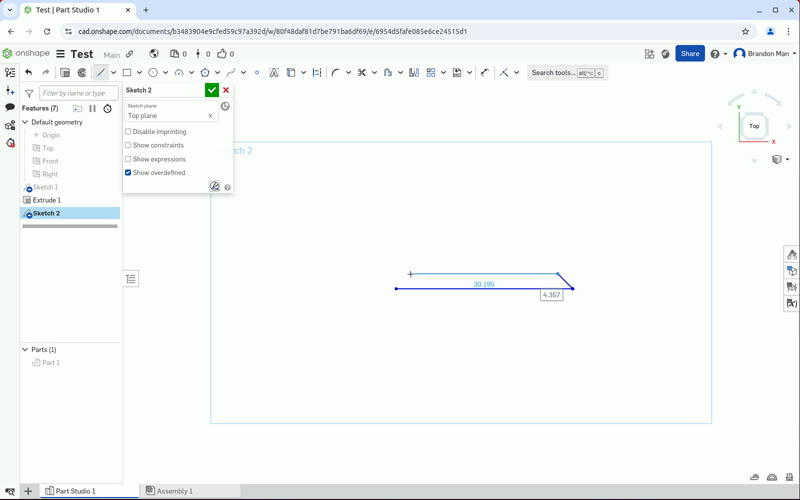
key_up(shift)
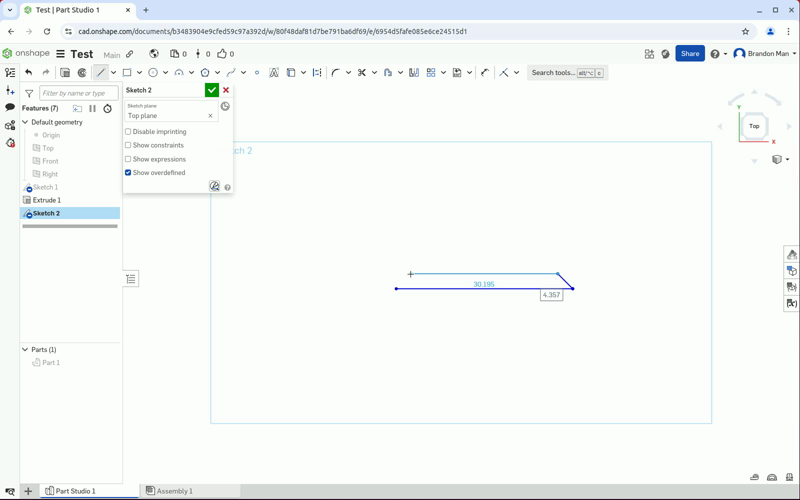
mouse_move(440, 273)
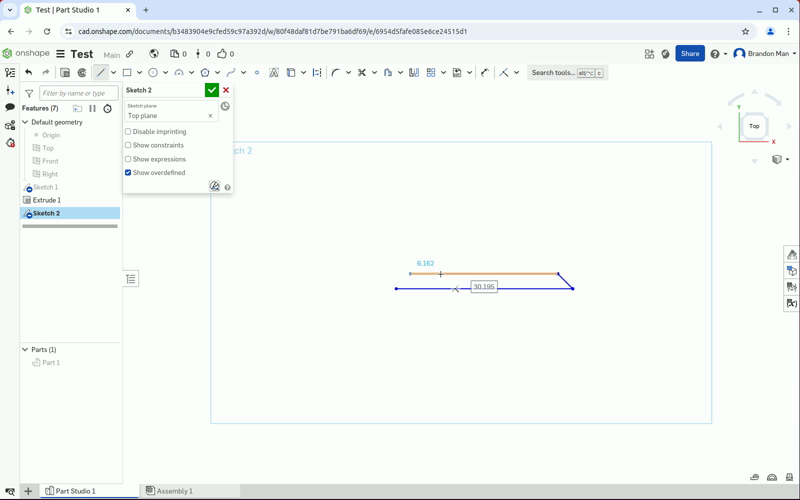
key_down(shift)
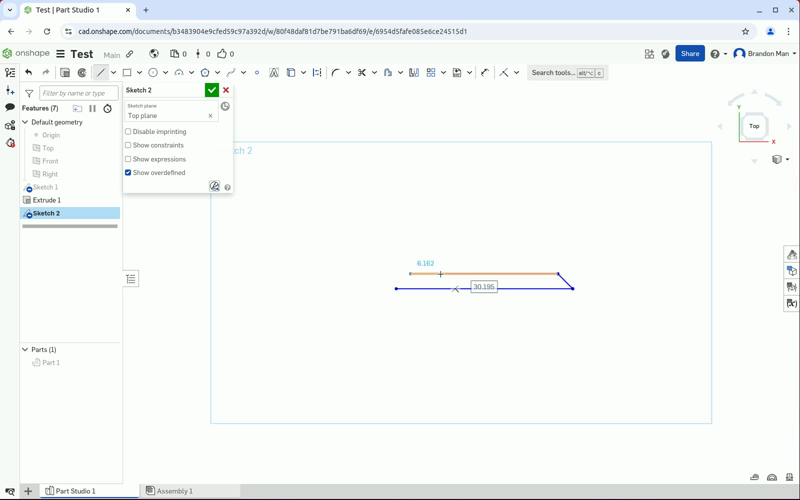
mouse_move(396, 288)
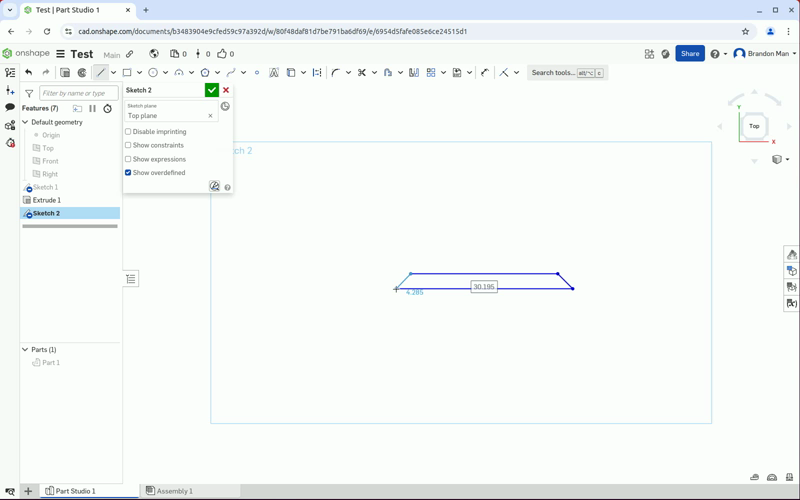
key_up(shift)
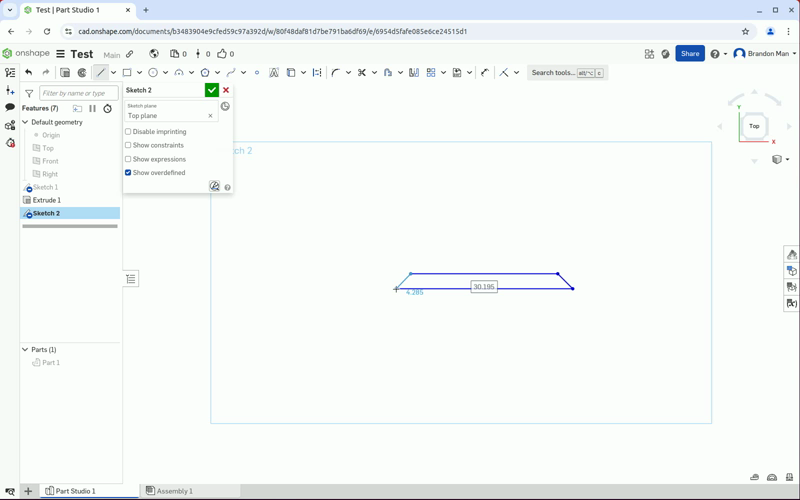
click(396, 288)
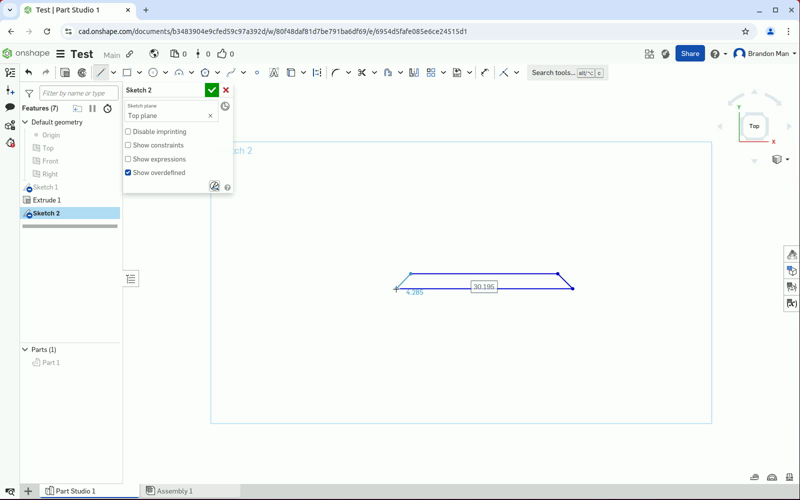
key(esc)
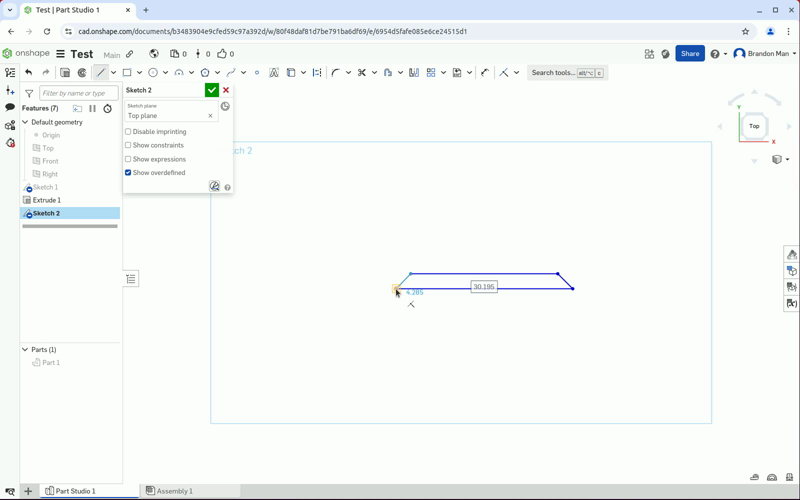
mouse_move(515, 281)
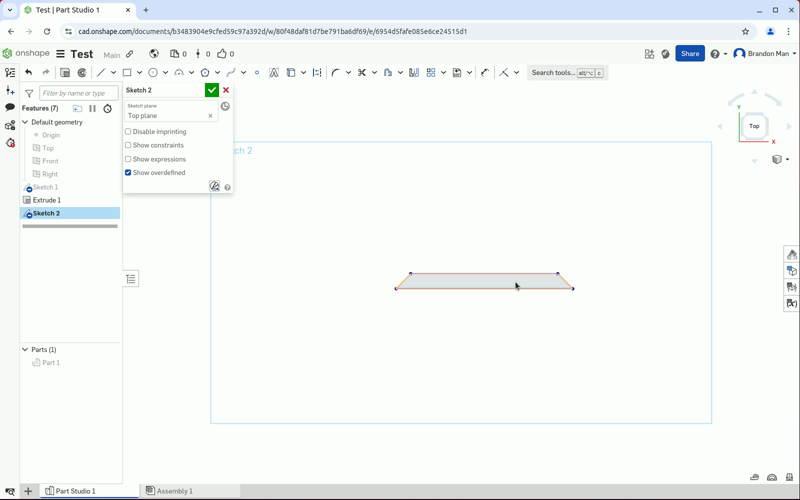
click(515, 281)
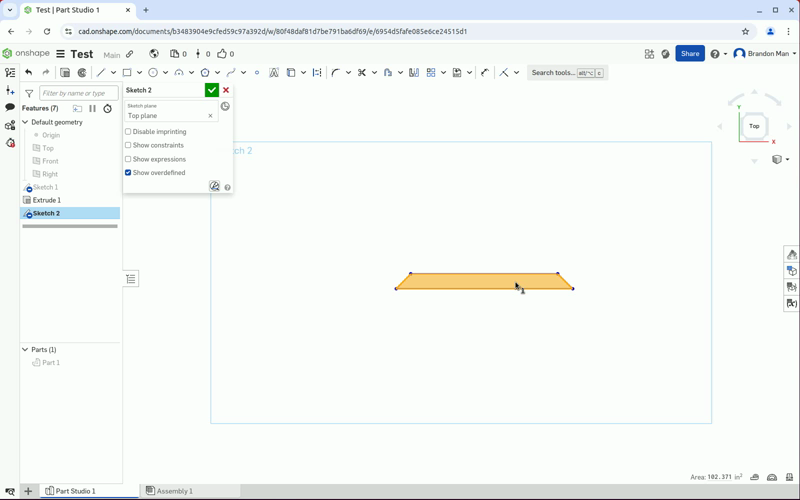
mouse_move(73, 352)
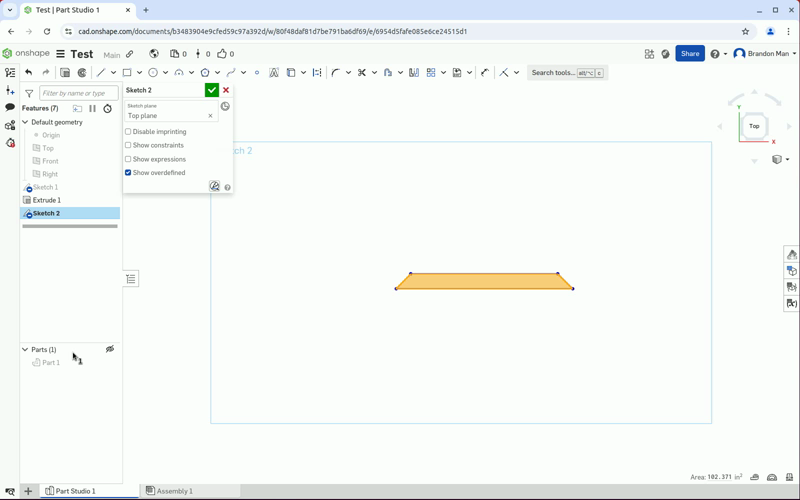
key(shift+y)
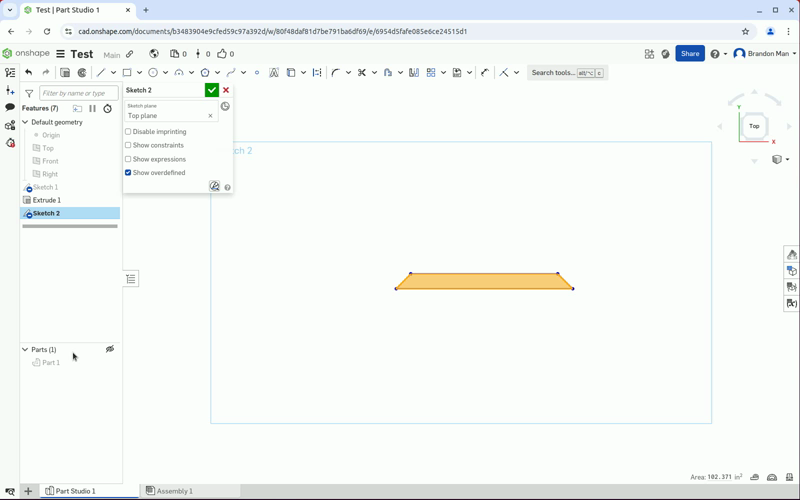
key(shift+e)
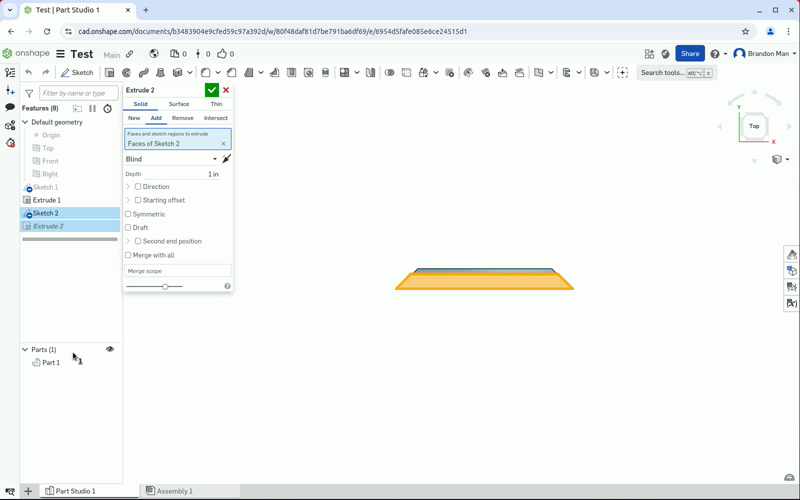
mouse_move(143, 106)
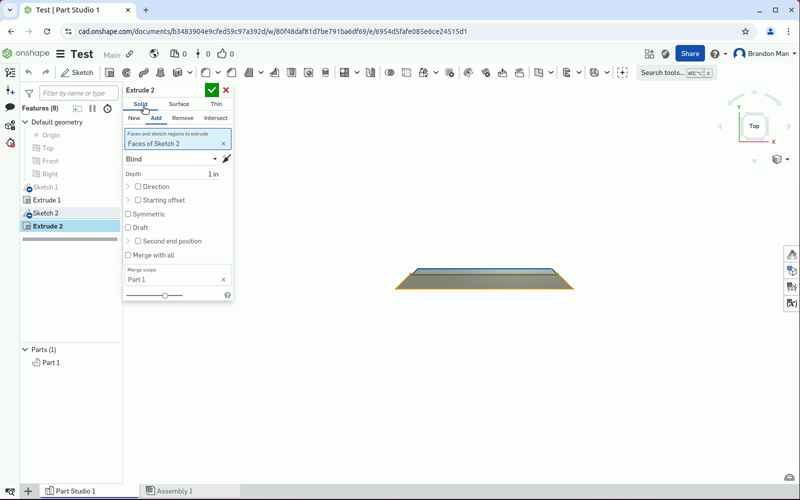
click(143, 106)
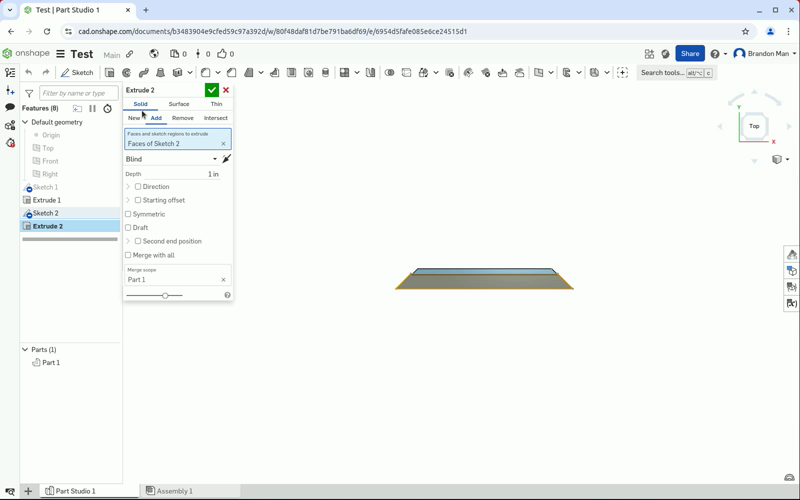
mouse_move(137, 120)
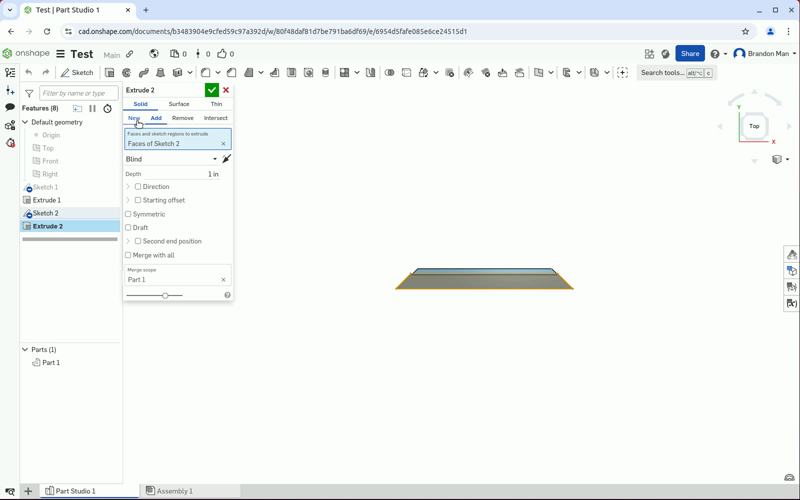
click(137, 120)
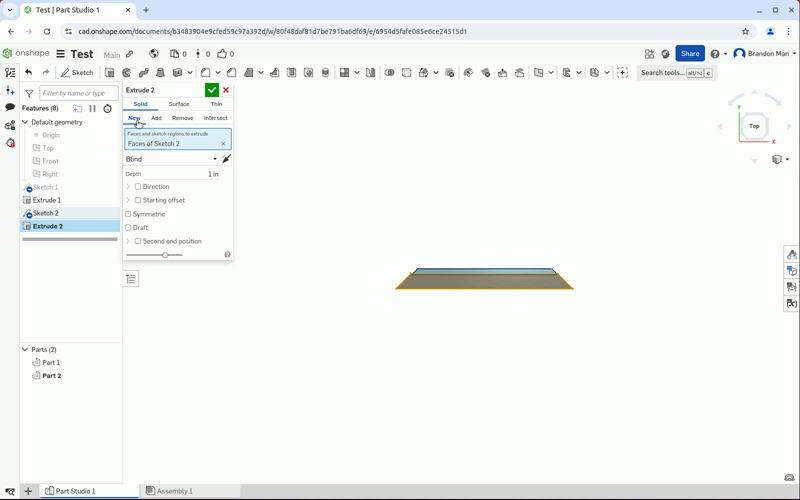
key(tab, 4)
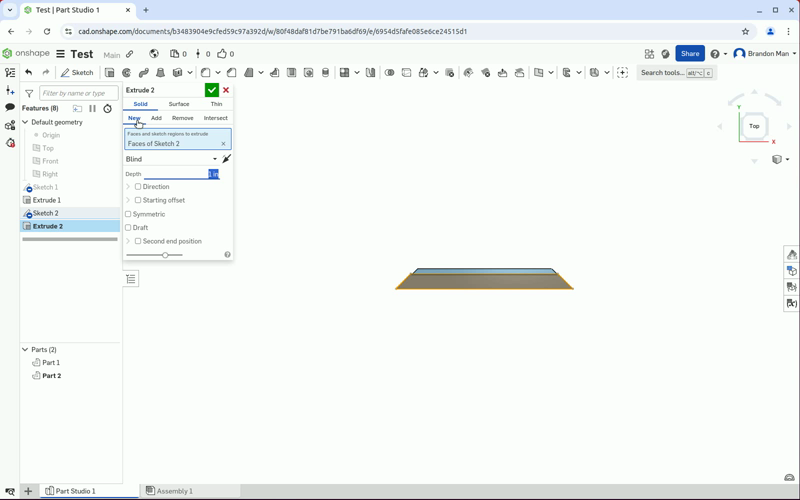
text(1.685)
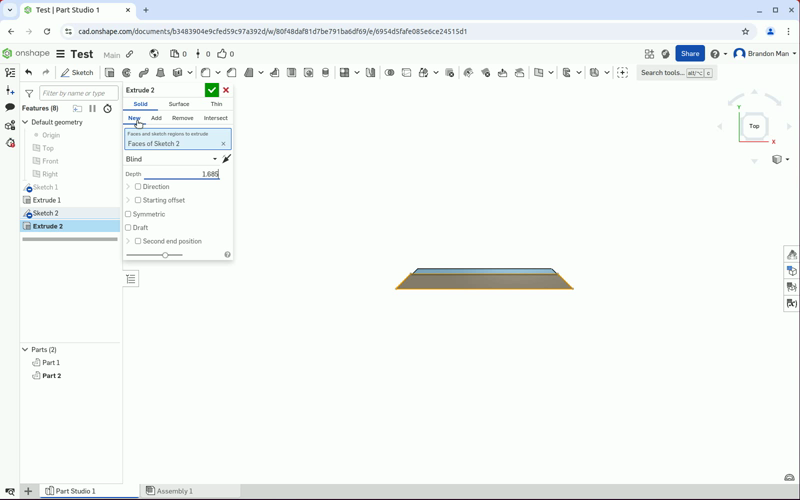
key(enter)
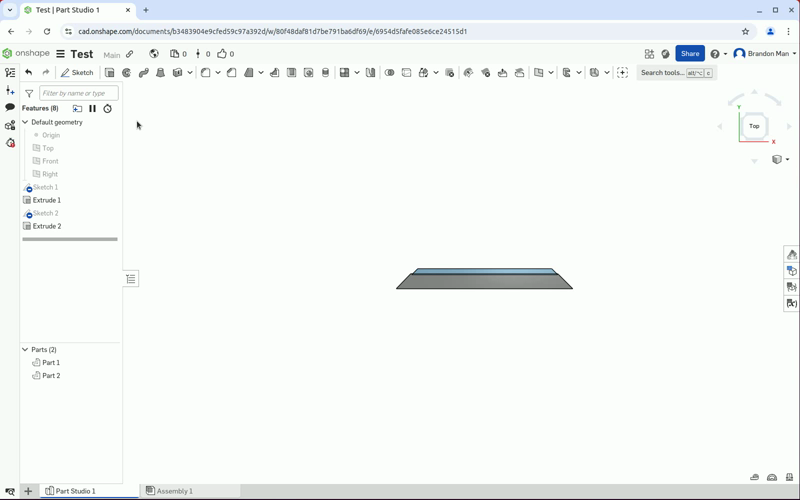
key(shift+h)
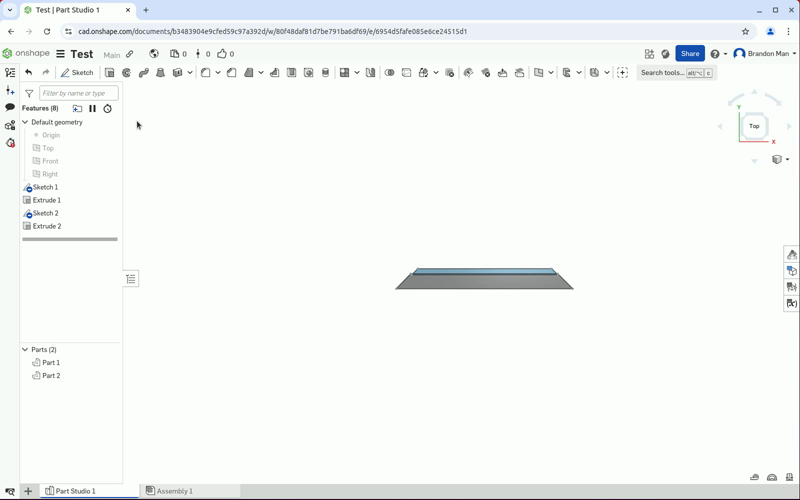
key(shift+h)
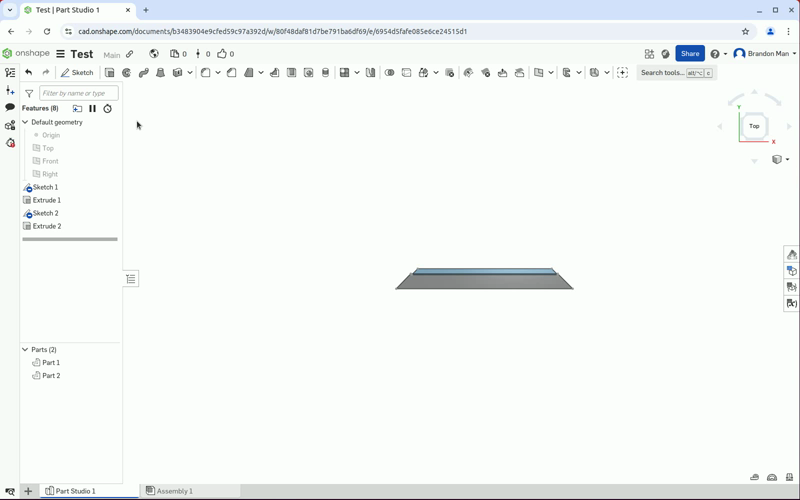
key(shift+7)
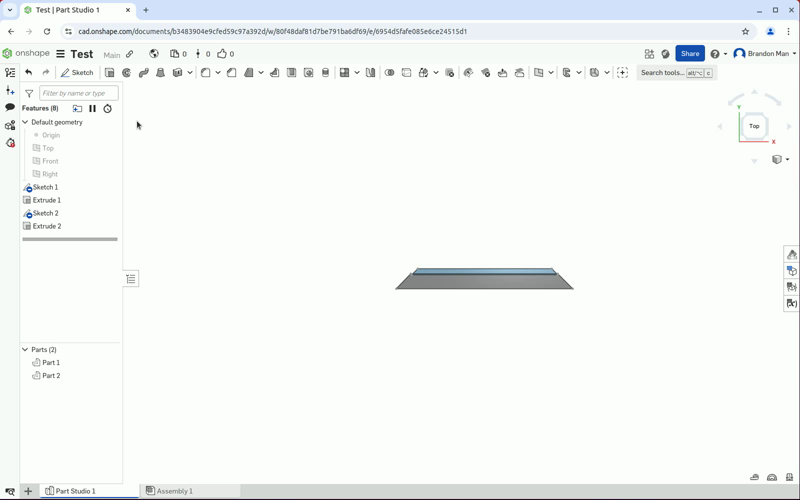
key(up, 3)
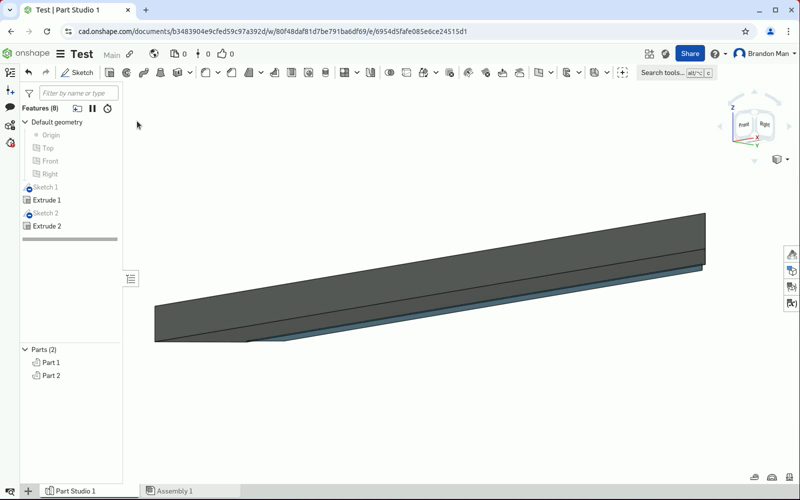
key(left, 3)
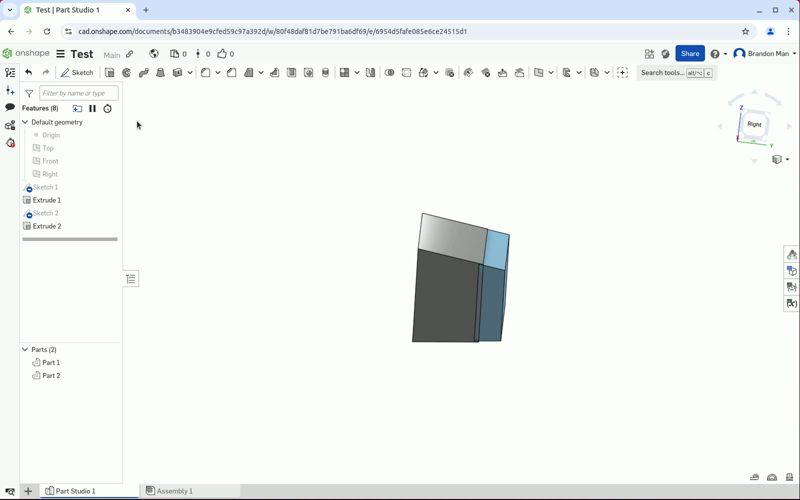
key(right, 3)
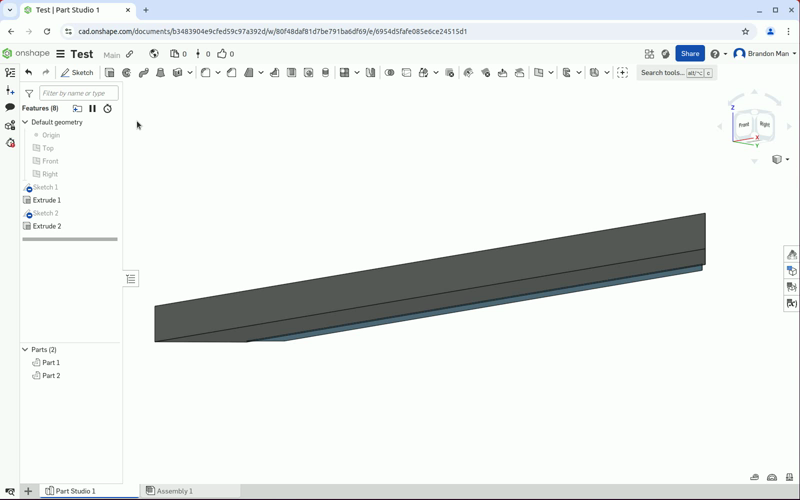
key(down, 3)
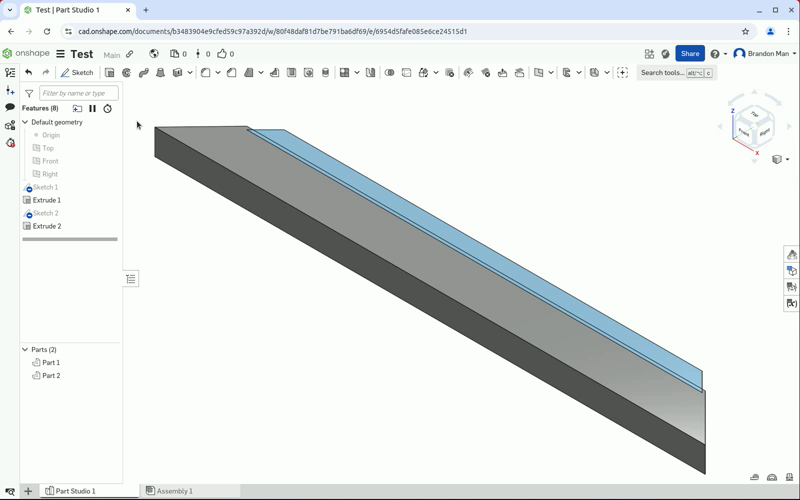
mouse_move(73, 189)
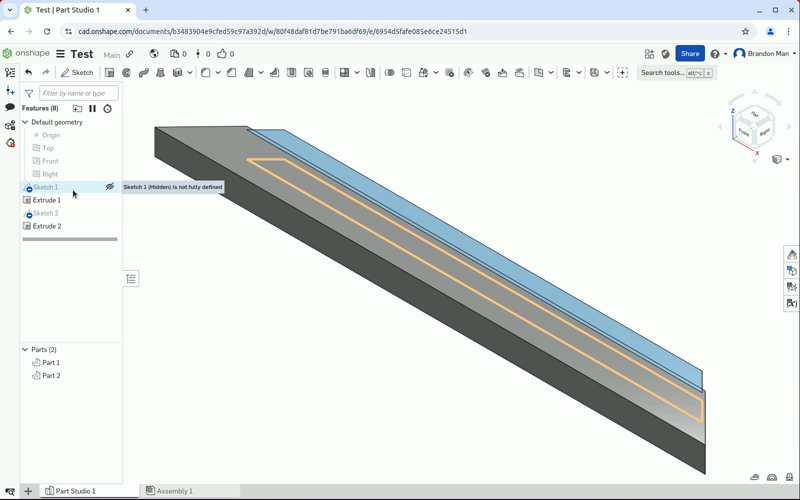
click(73, 189)